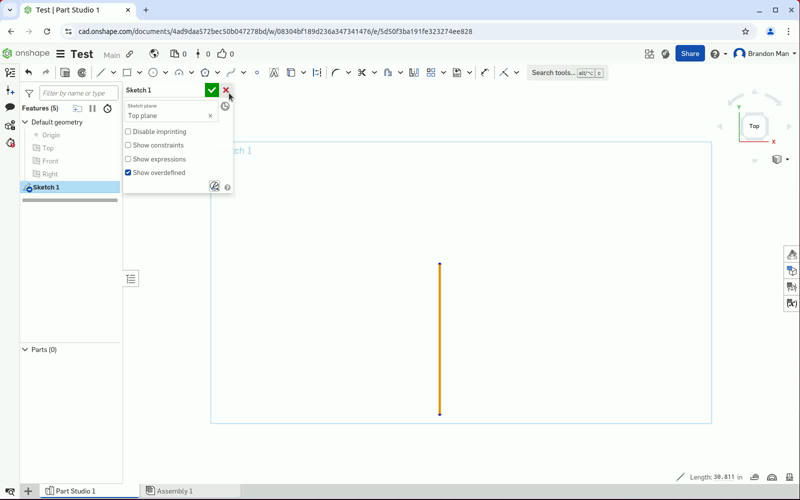
key(shift+h)
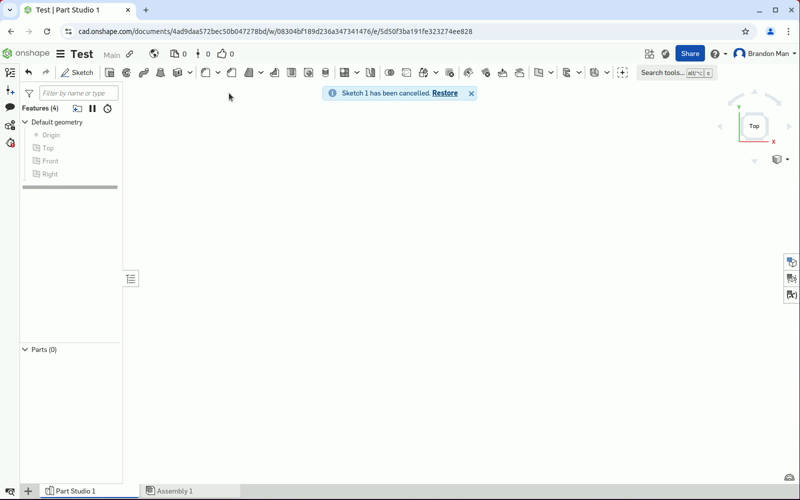
mouse_move(73, 352)
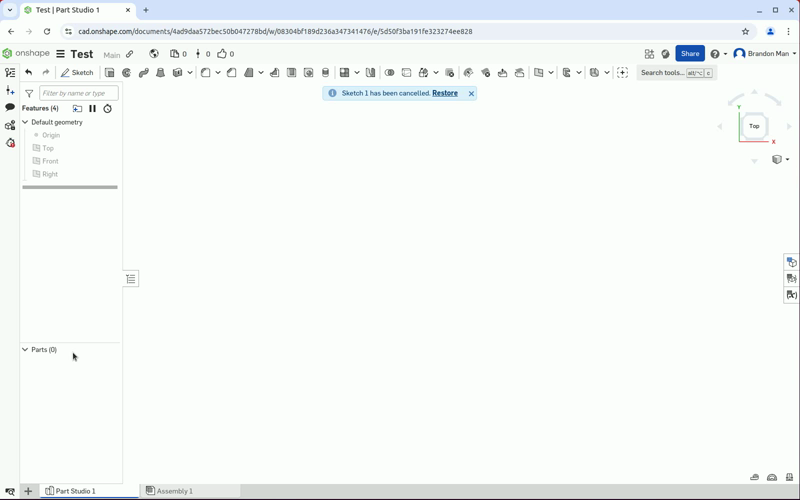
key(y)
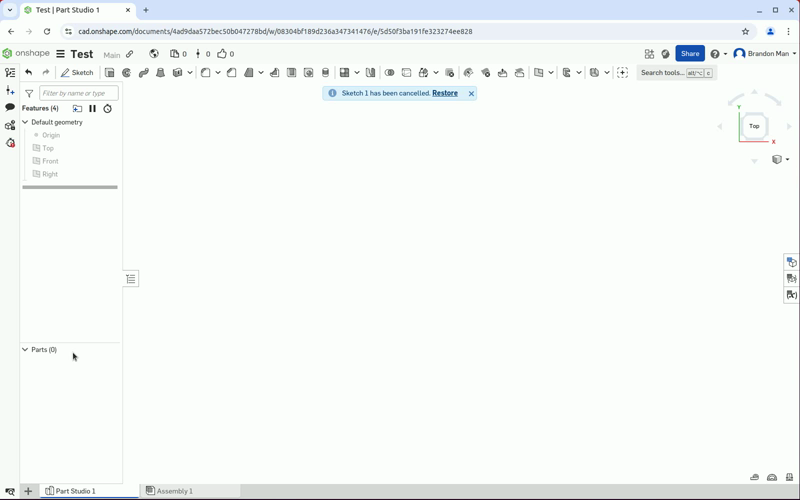
key(shift+p)
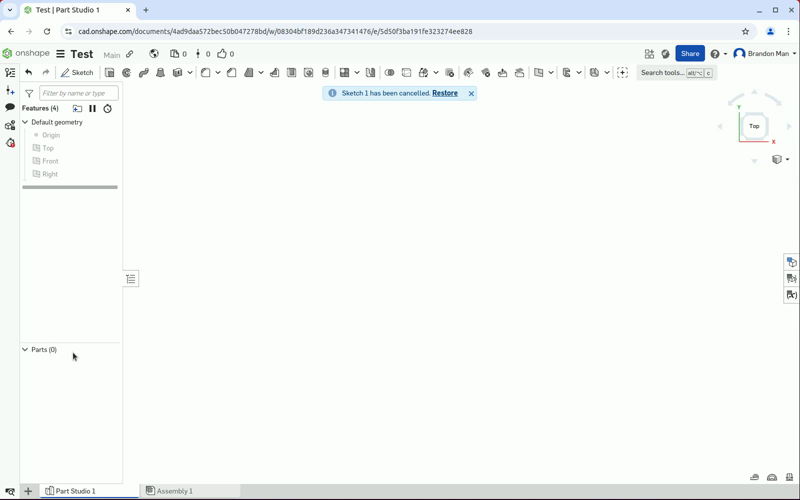
key(space)
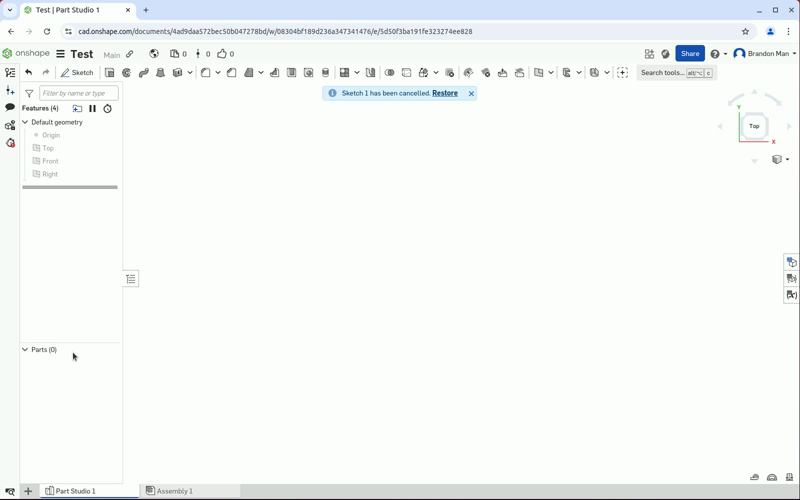
key_down(shift)
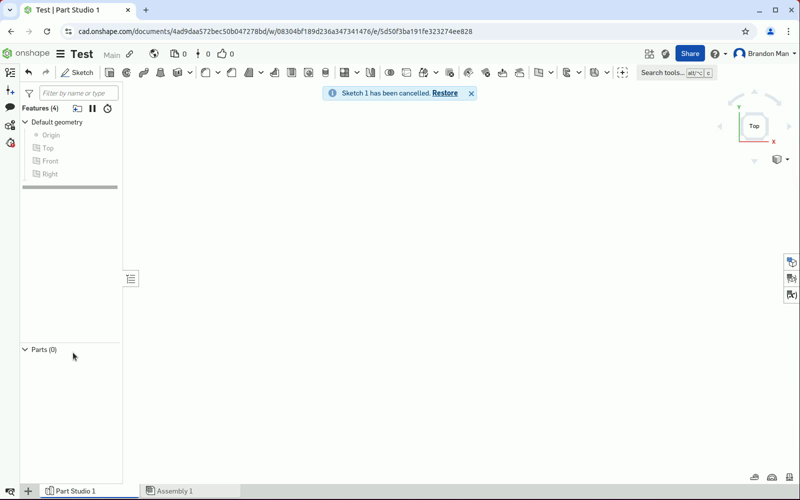
key(up)
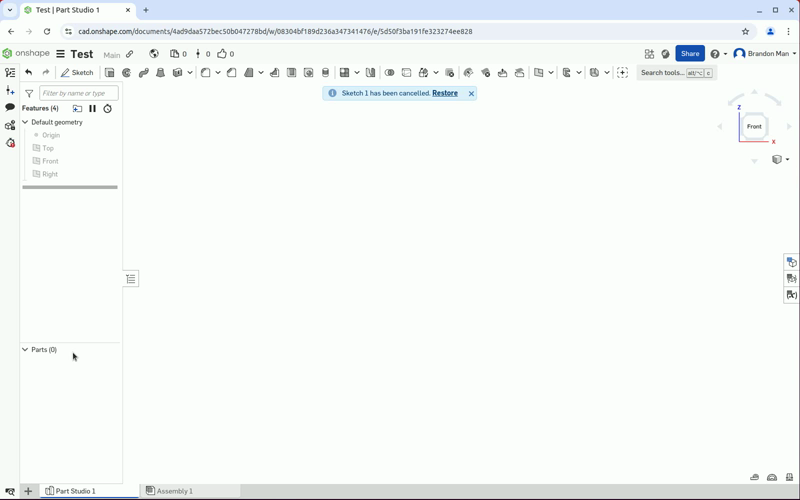
key_up(shift)
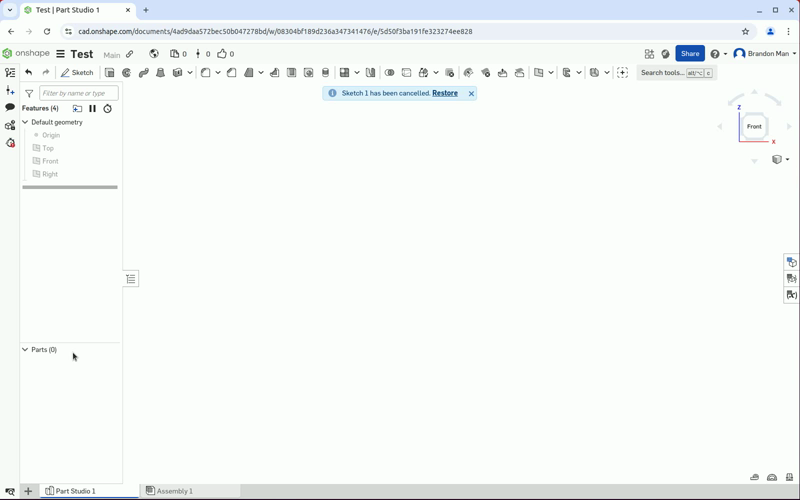
key(space)
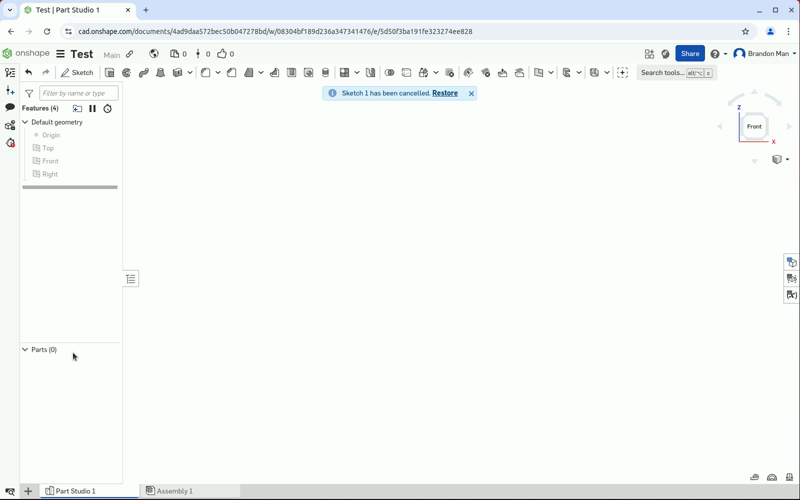
key_down(shift)
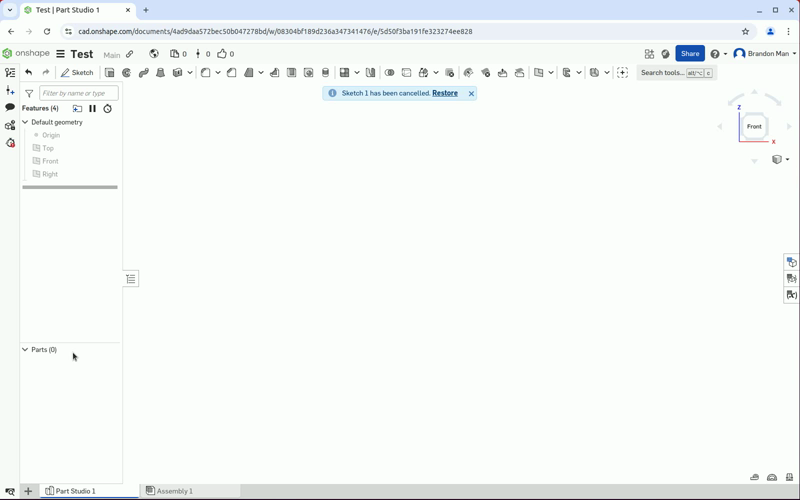
key(left)
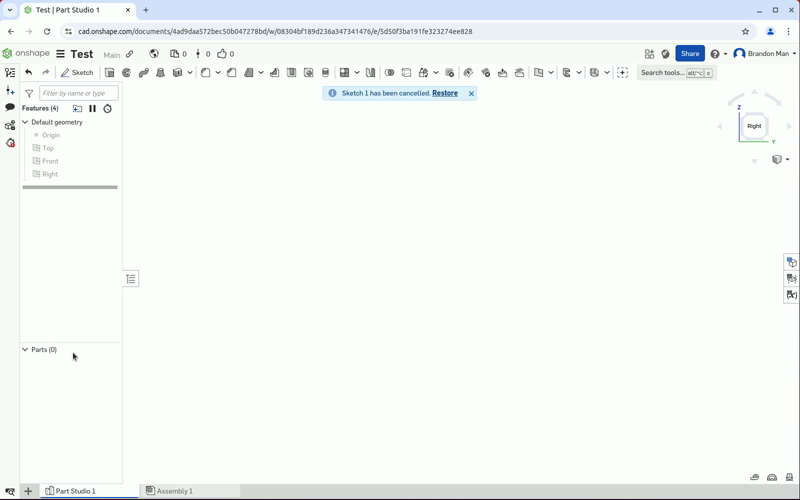
key_up(shift)
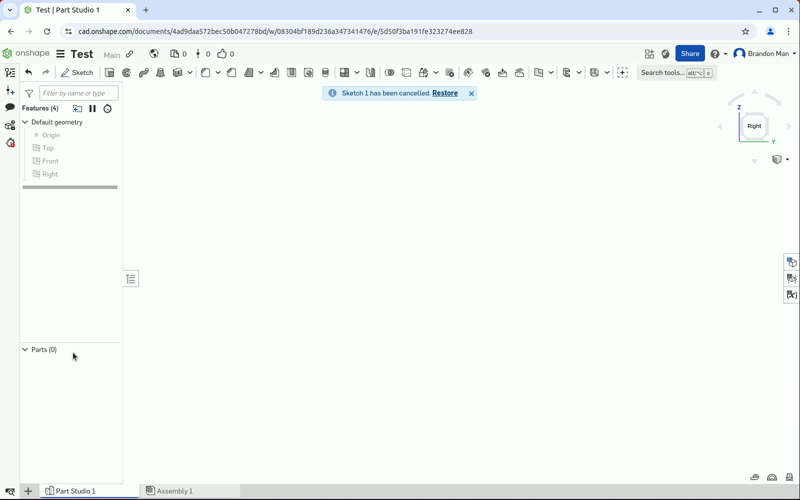
mouse_move(73, 352)
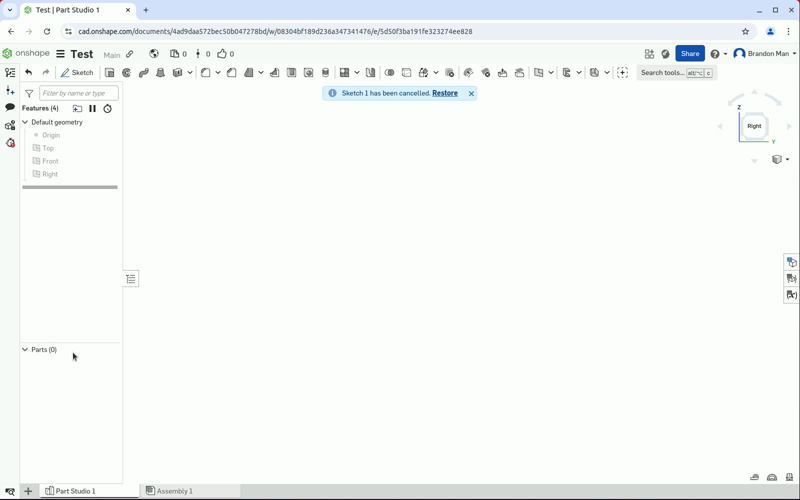
key(shift+y)
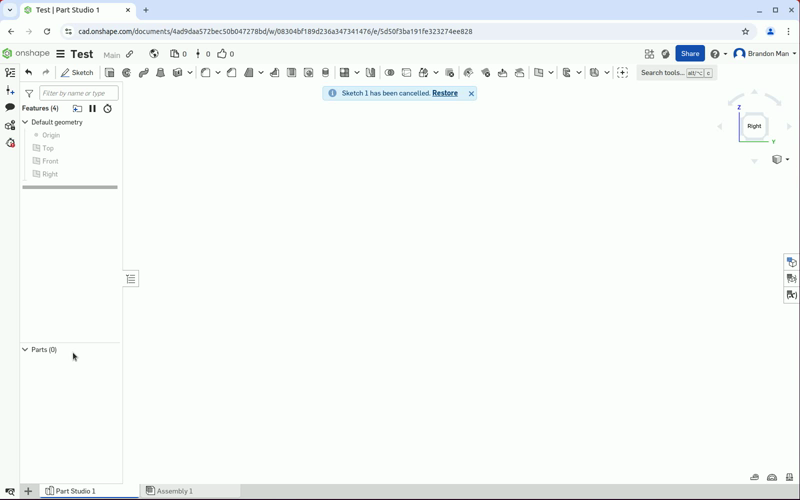
key(shift+s)
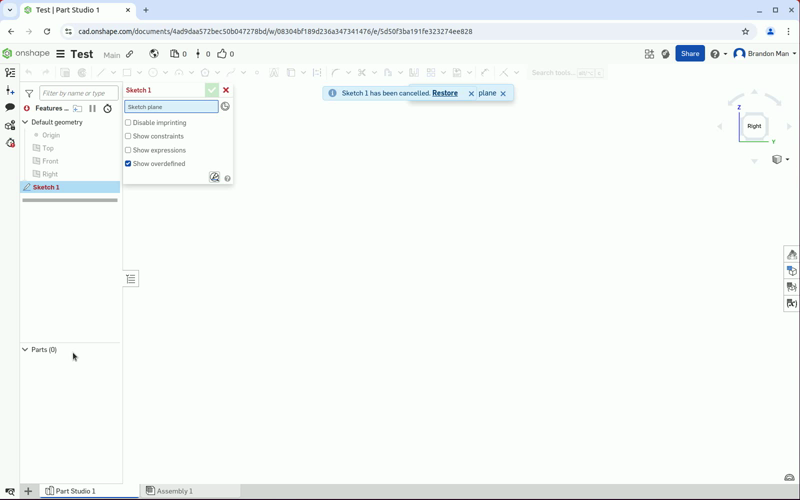
mouse_move(73, 176)
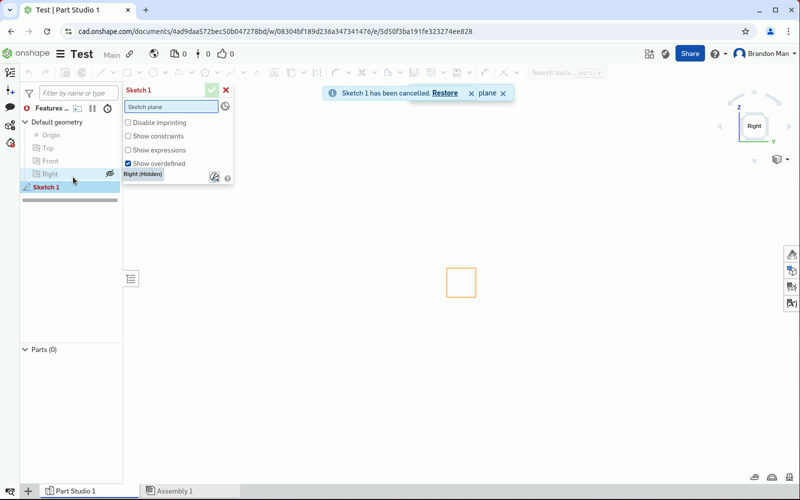
click(73, 176)
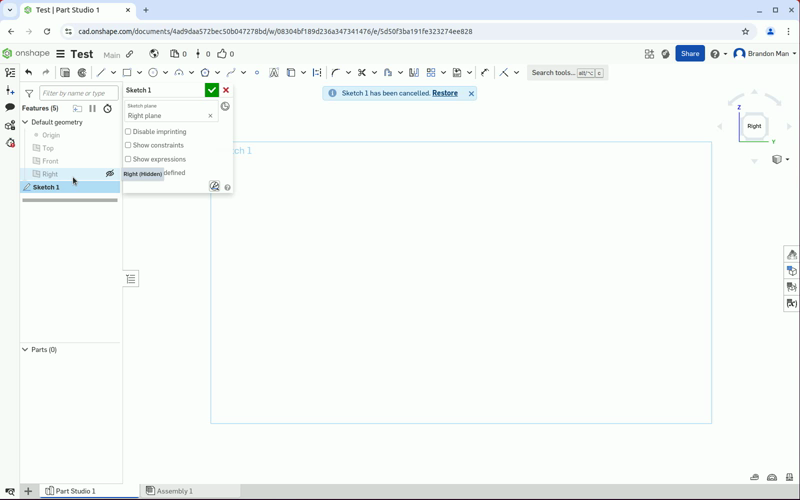
mouse_move(73, 352)
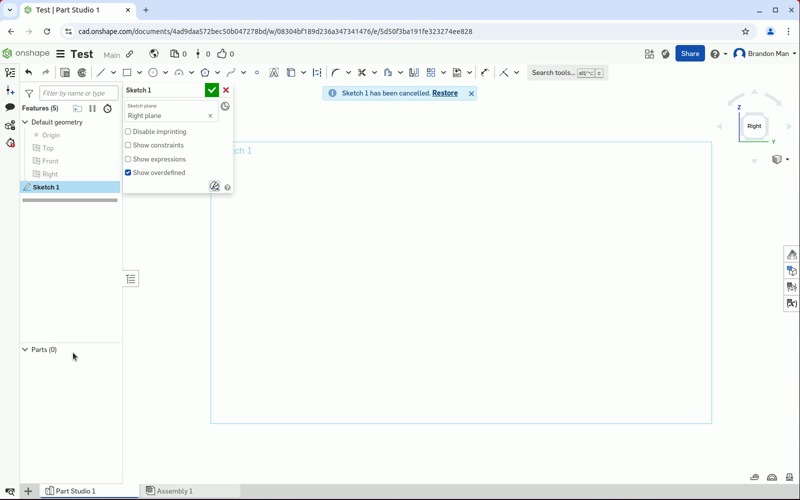
key(y)
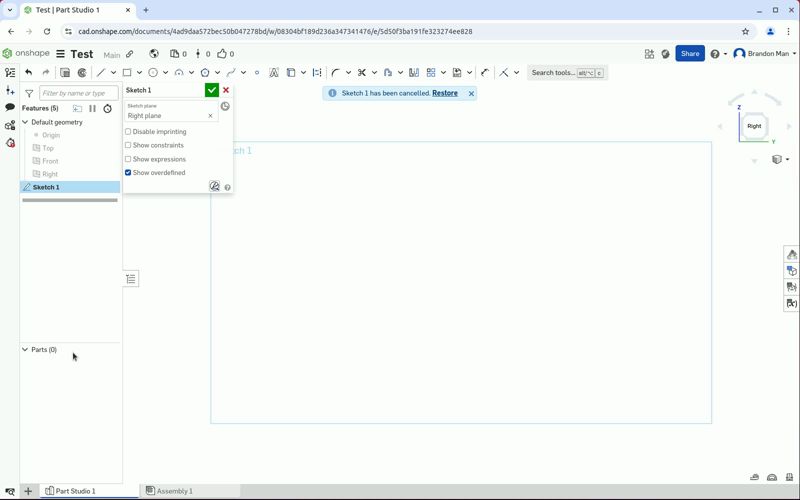
key(l)
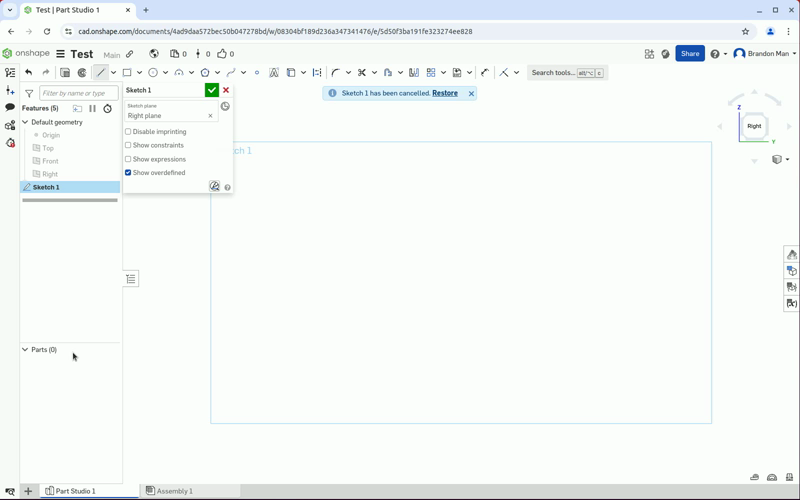
key_down(shift)
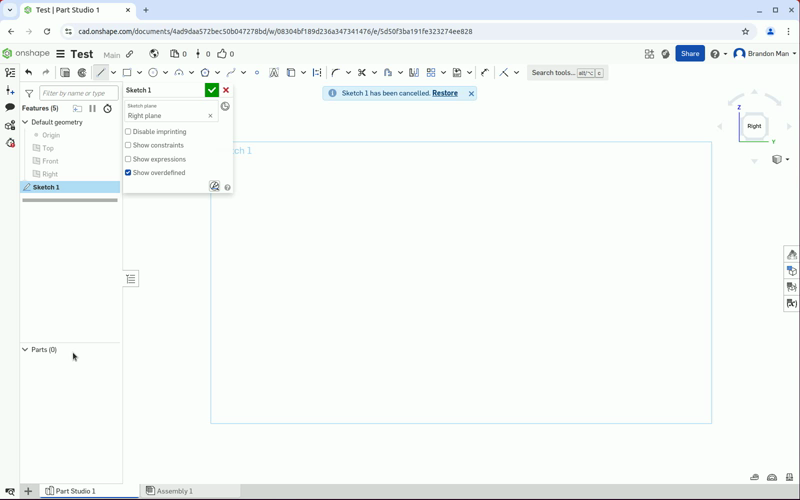
mouse_move(348, 295)
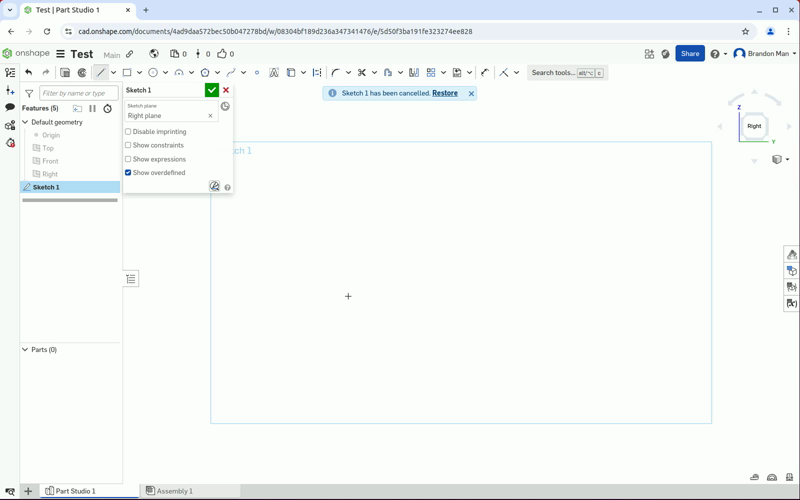
click(348, 295)
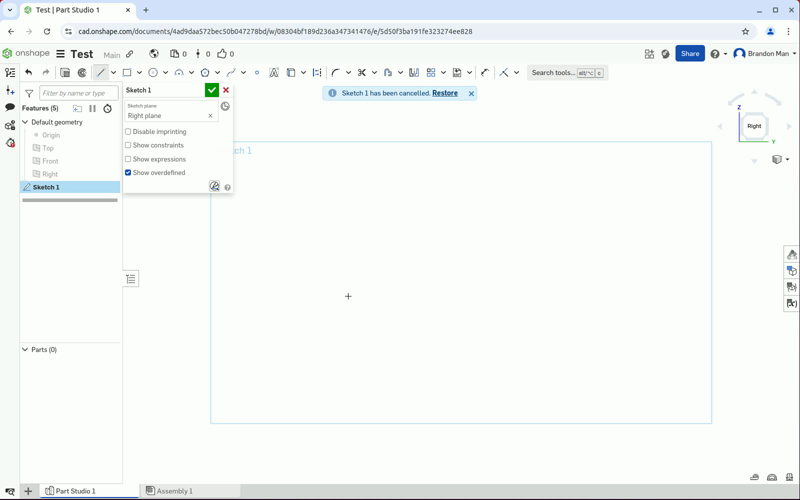
key_up(shift)
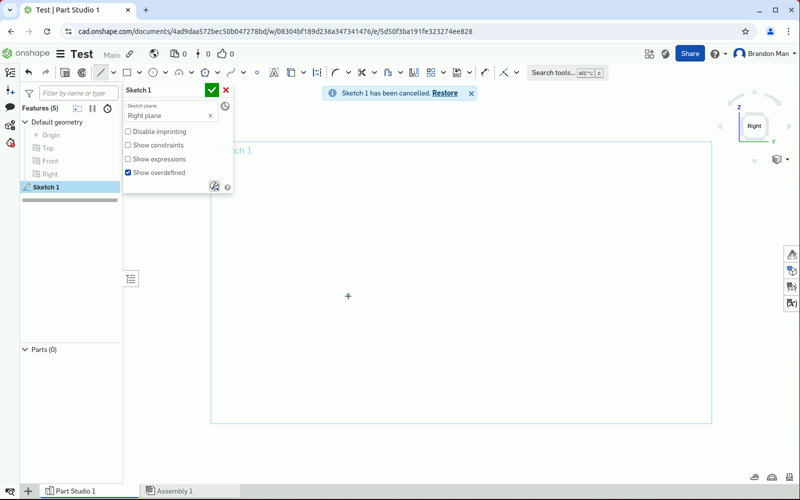
key_down(shift)
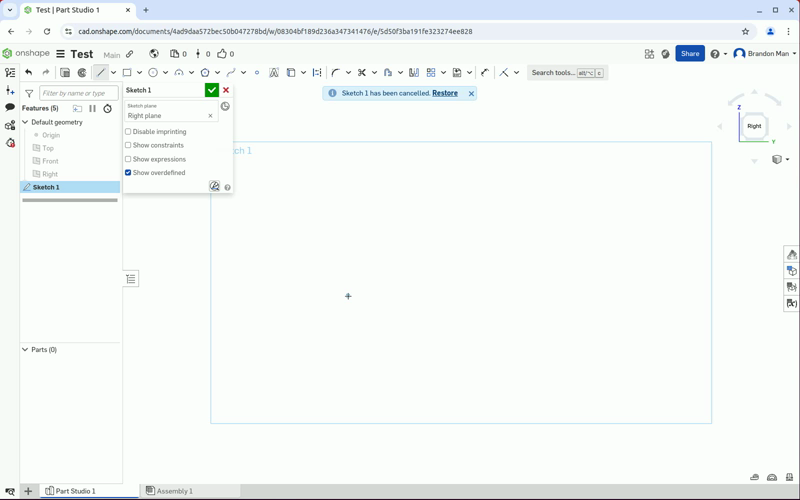
mouse_move(572, 295)
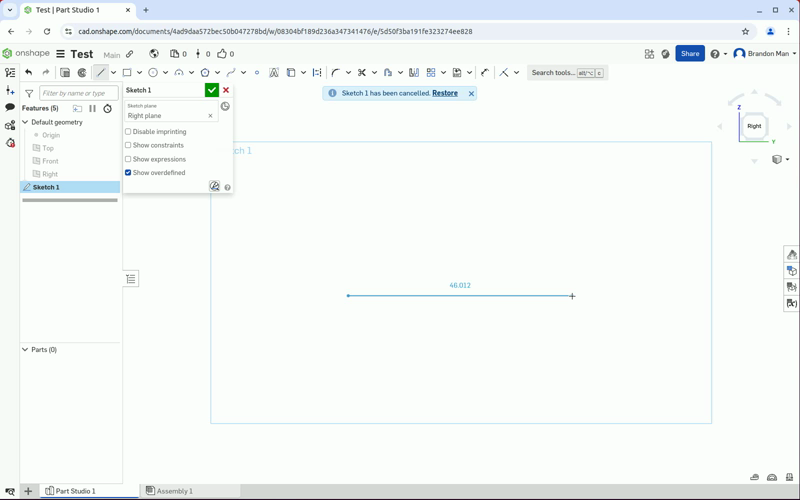
click(572, 295)
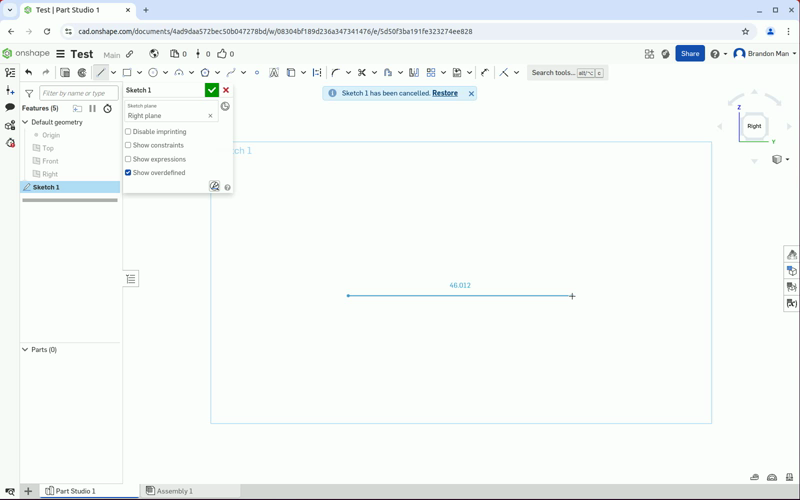
key_up(shift)
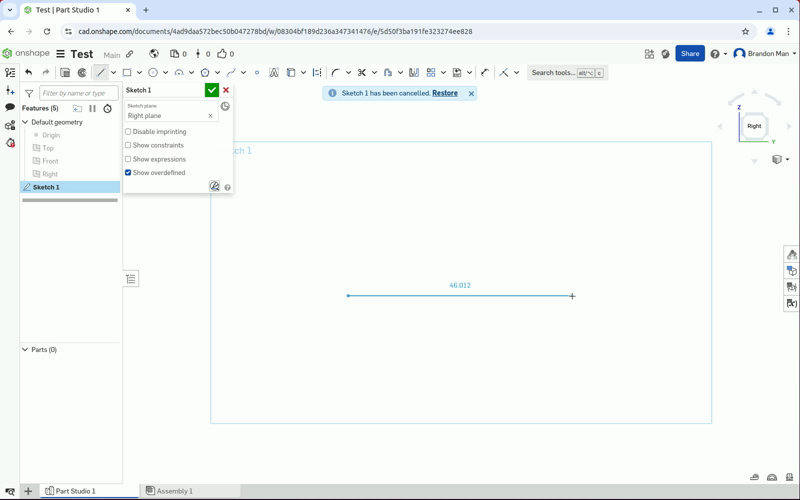
key_down(shift)
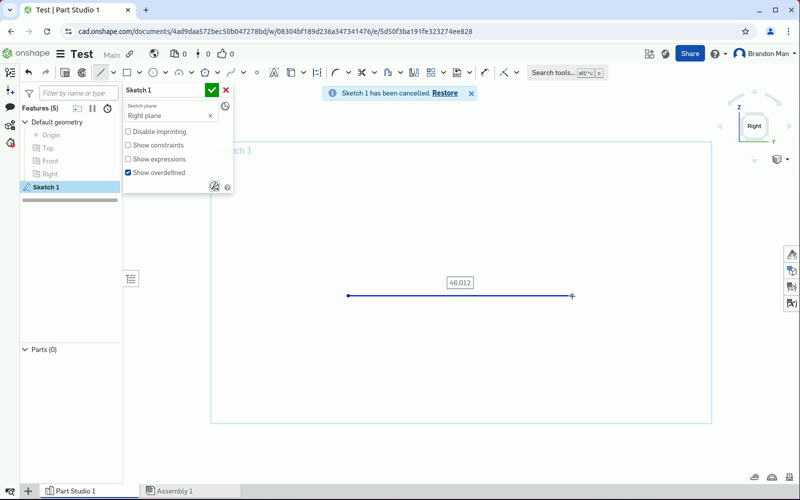
mouse_move(589, 295)
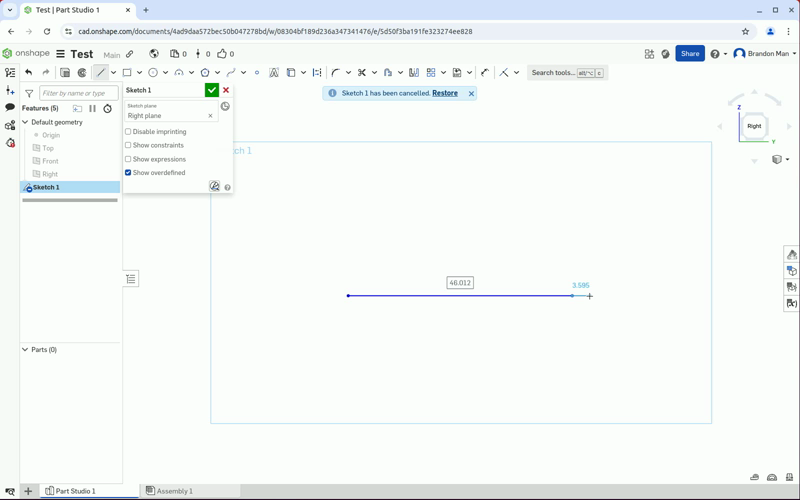
mouse_move(572, 270)
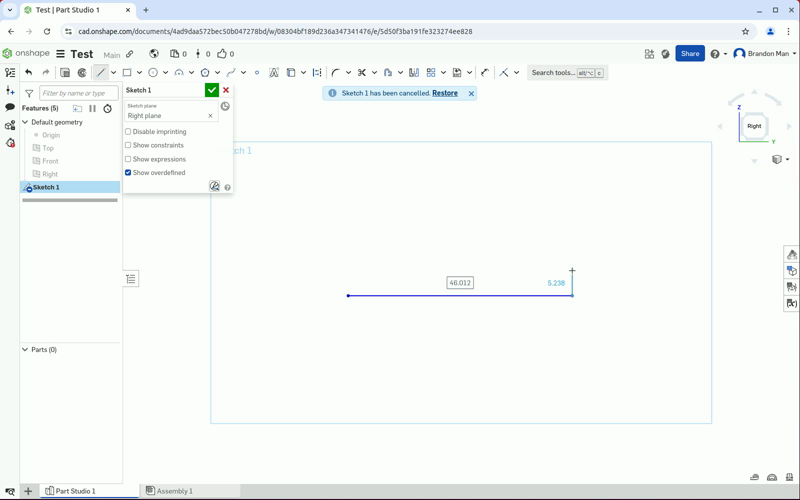
click(572, 270)
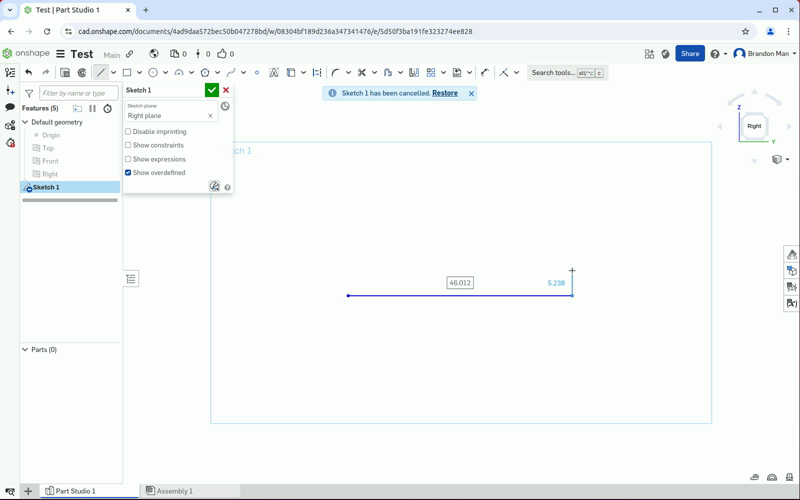
key_up(shift)
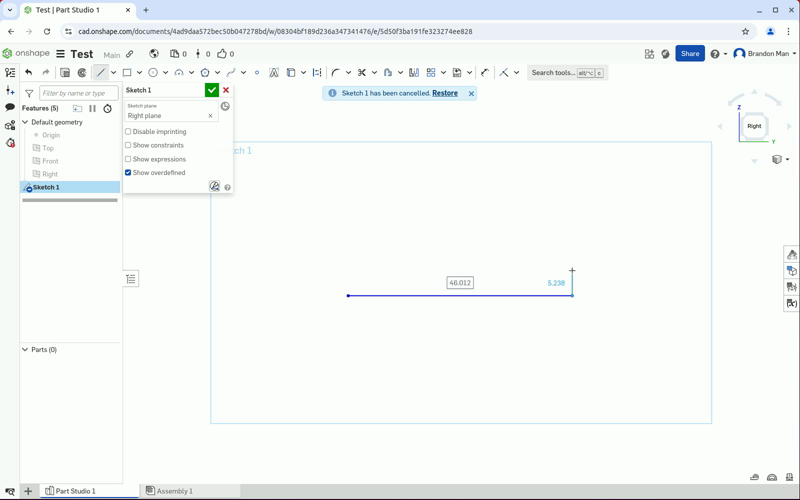
key_down(shift)
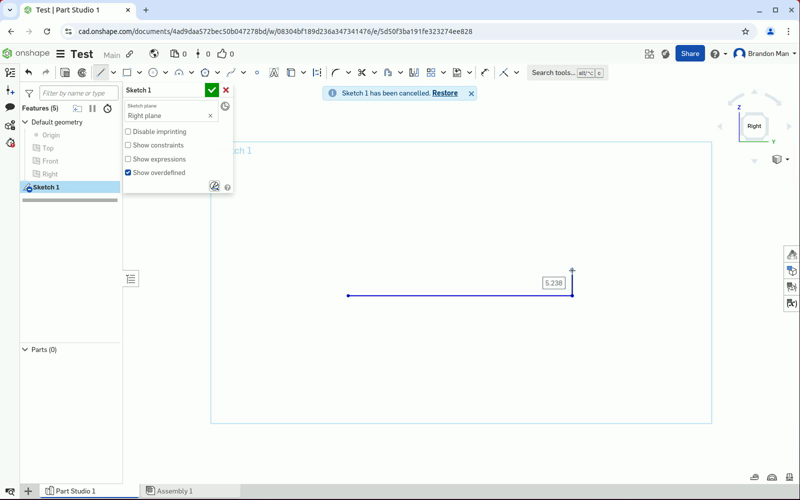
mouse_move(348, 270)
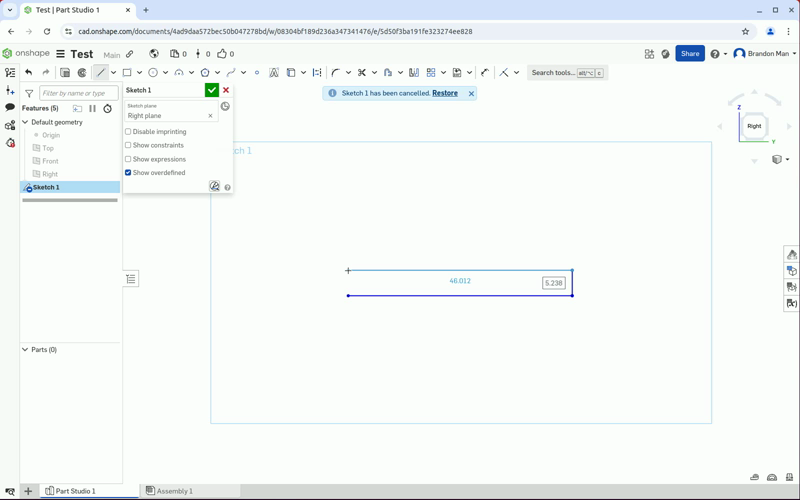
click(348, 270)
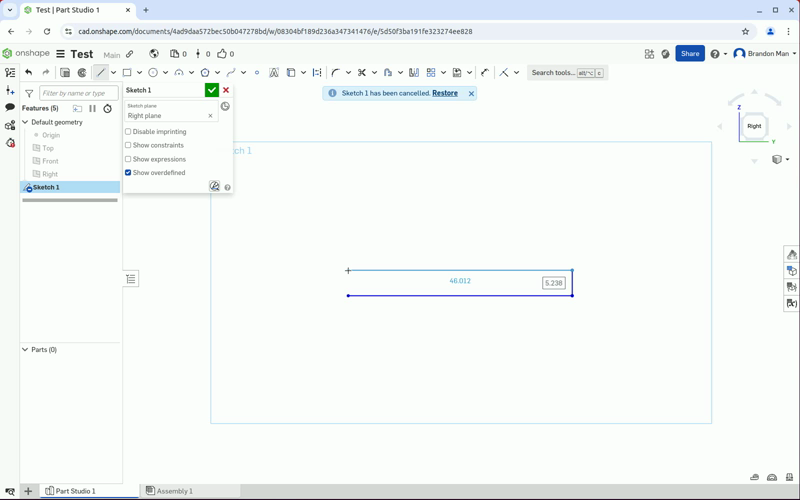
key_up(shift)
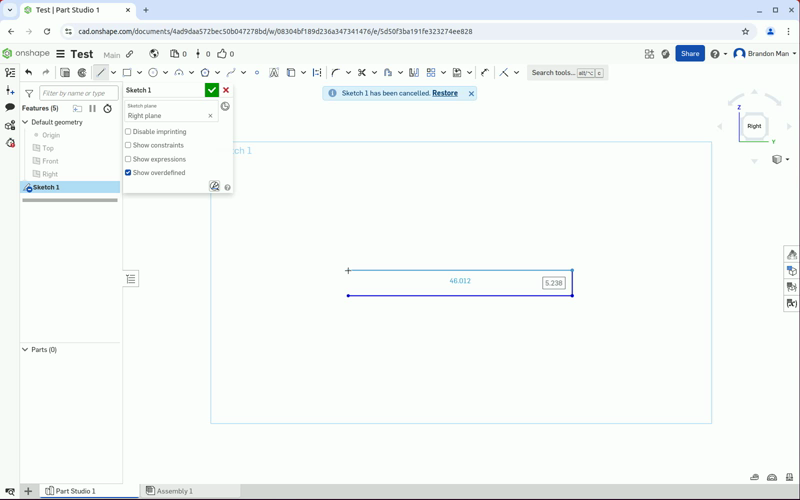
mouse_move(378, 270)
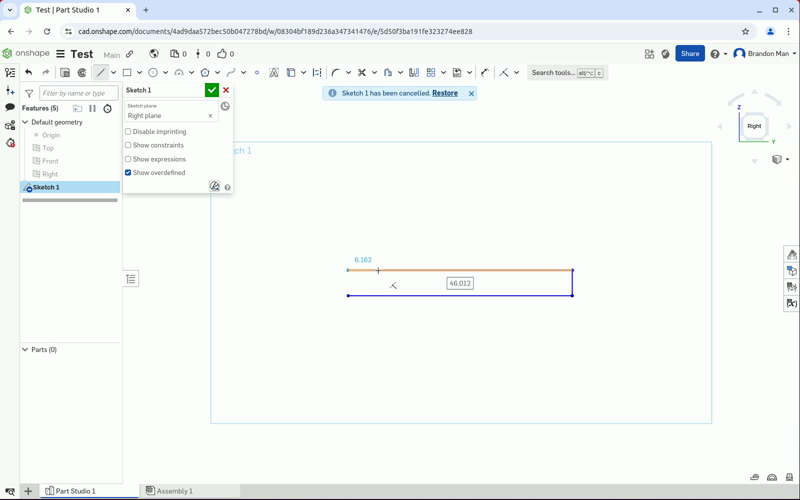
key_down(shift)
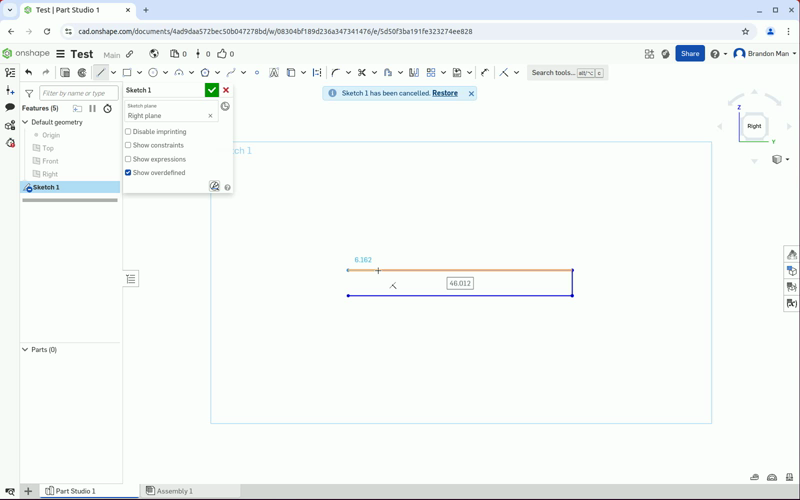
mouse_move(348, 295)
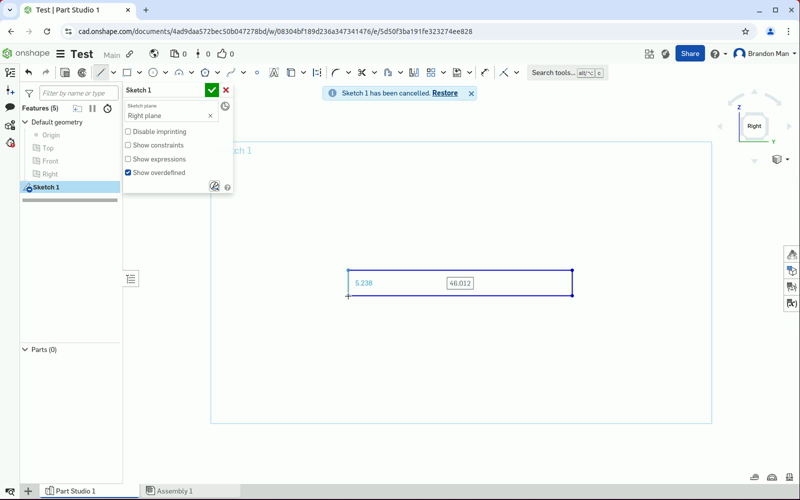
key_up(shift)
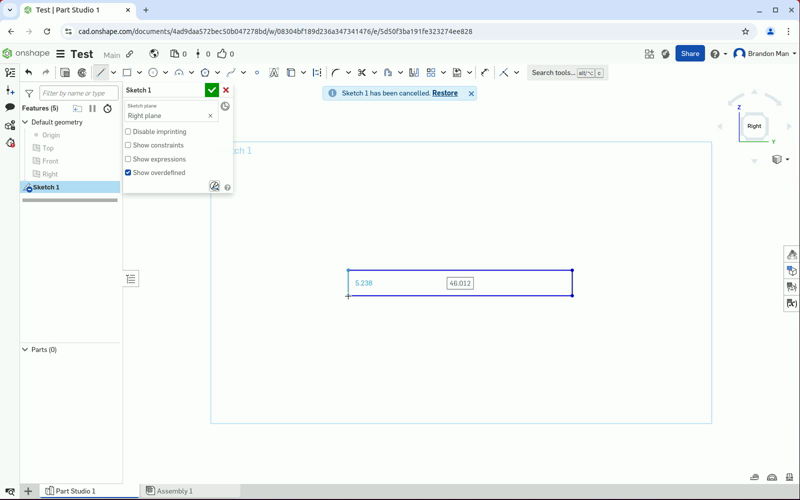
click(348, 295)
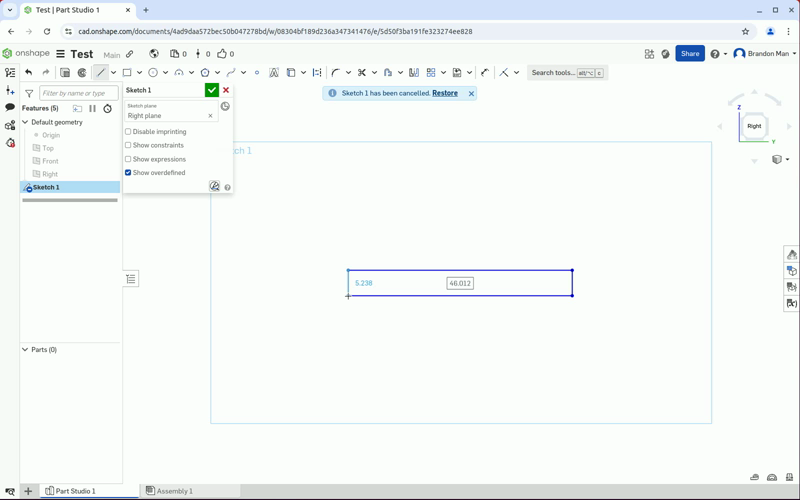
key(esc)
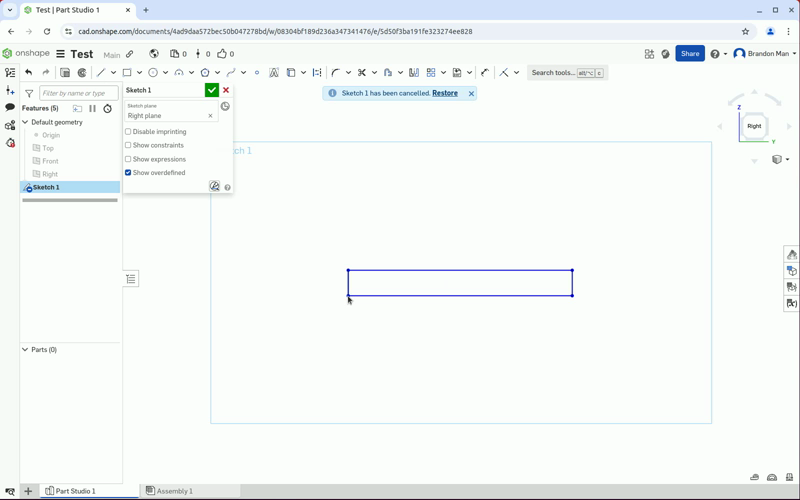
mouse_move(525, 276)
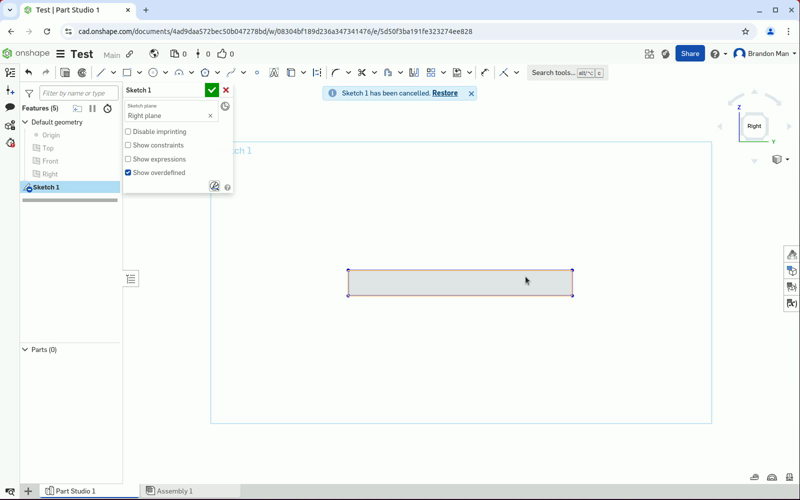
click(525, 276)
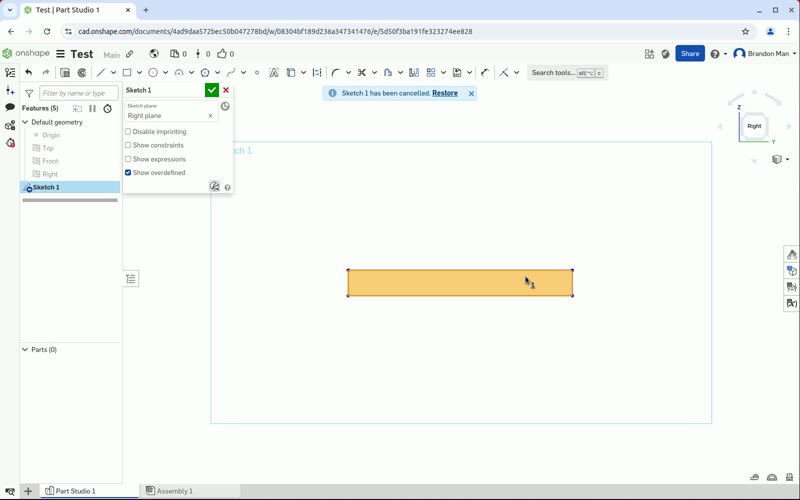
mouse_move(73, 352)
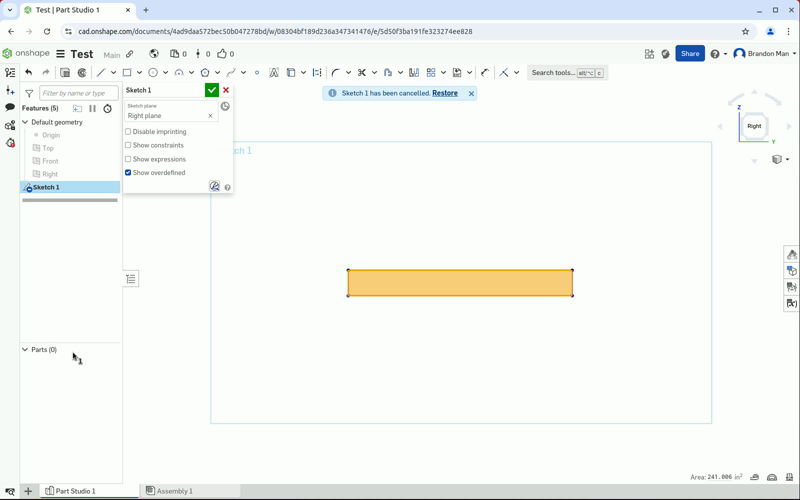
key(shift+y)
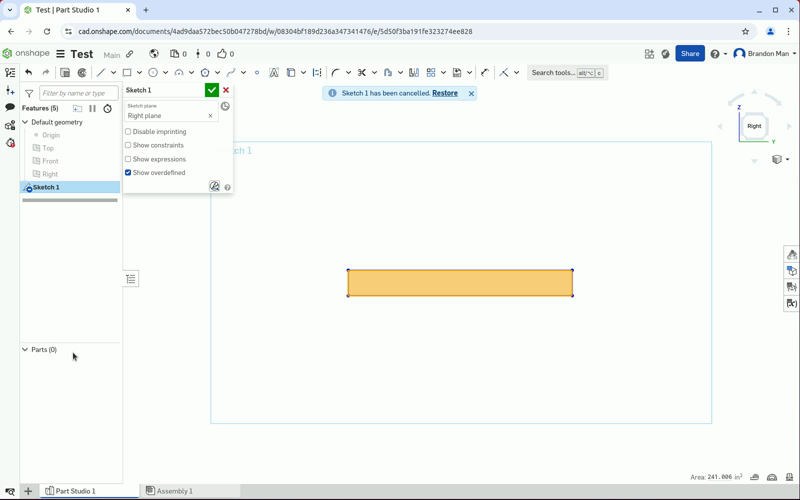
key(shift+e)
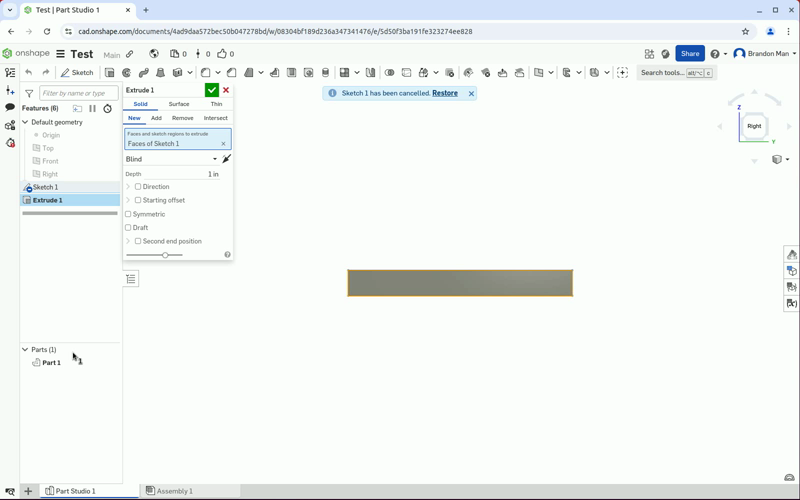
mouse_move(143, 106)
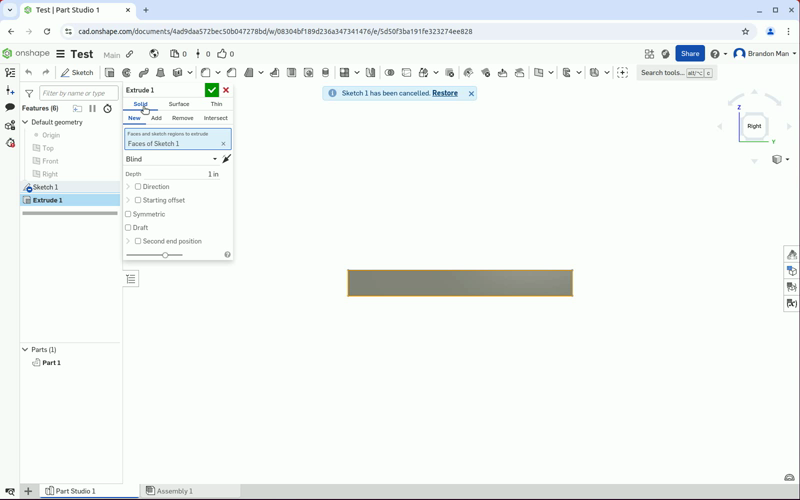
click(143, 106)
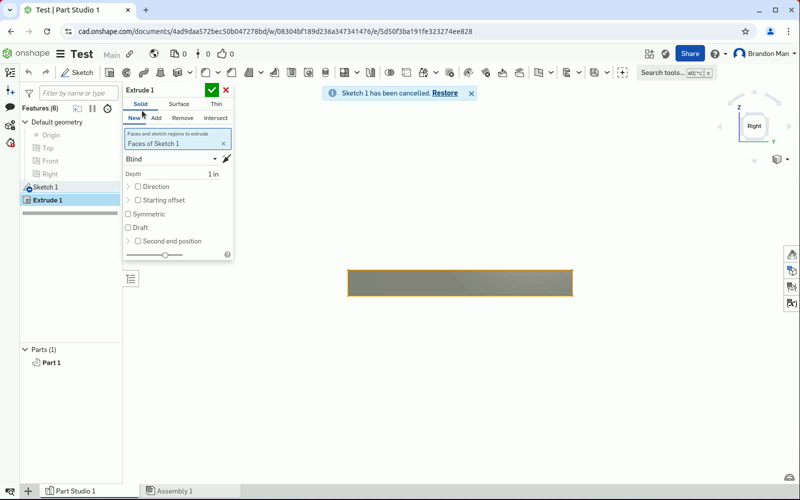
mouse_move(137, 120)
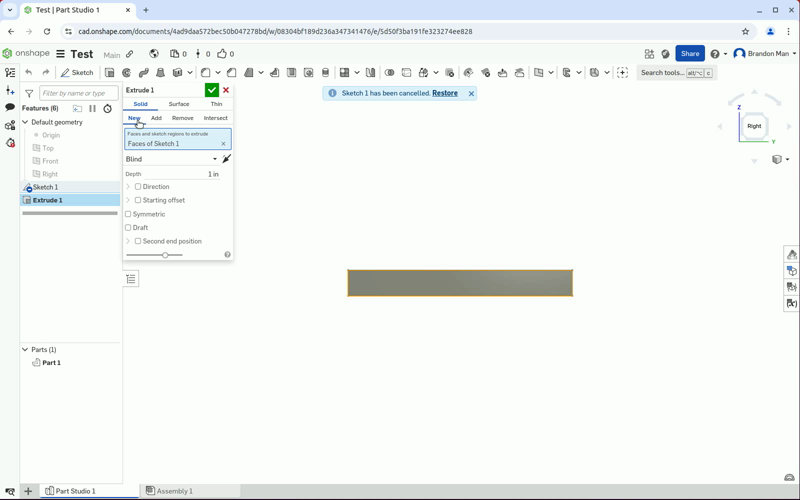
click(137, 120)
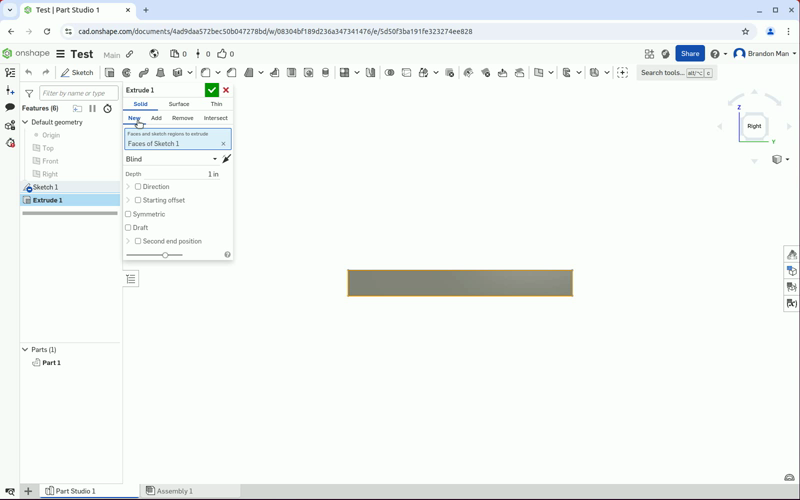
key(tab, 4)
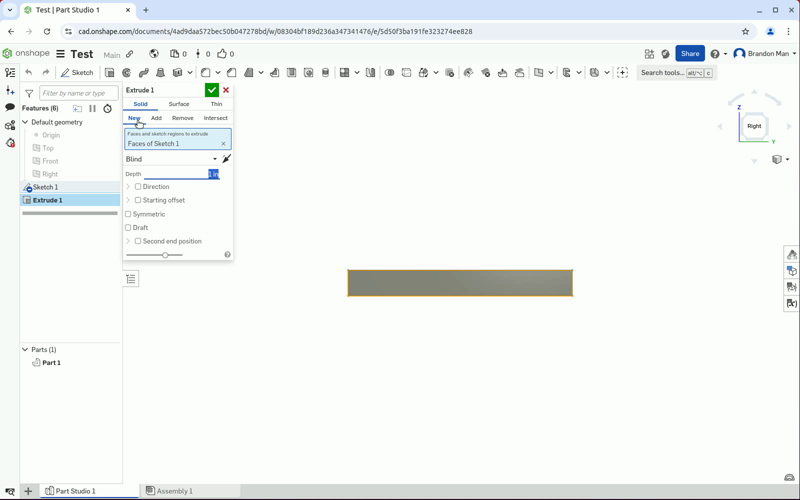
text(2.648)
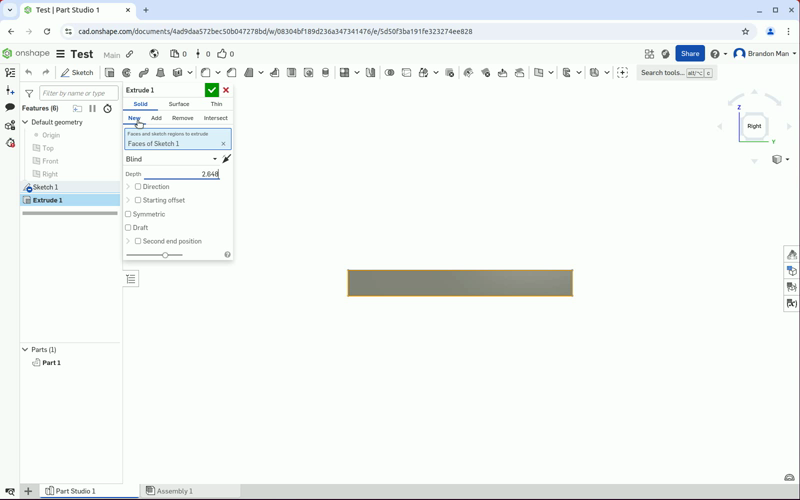
key(enter)
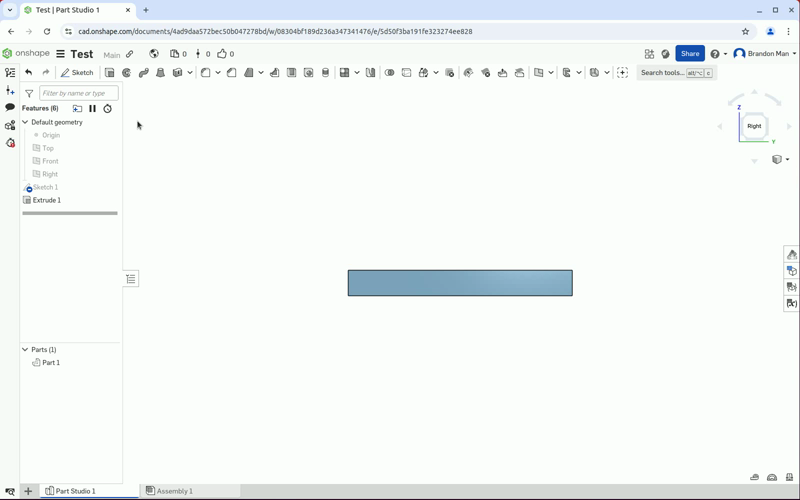
key(shift+h)
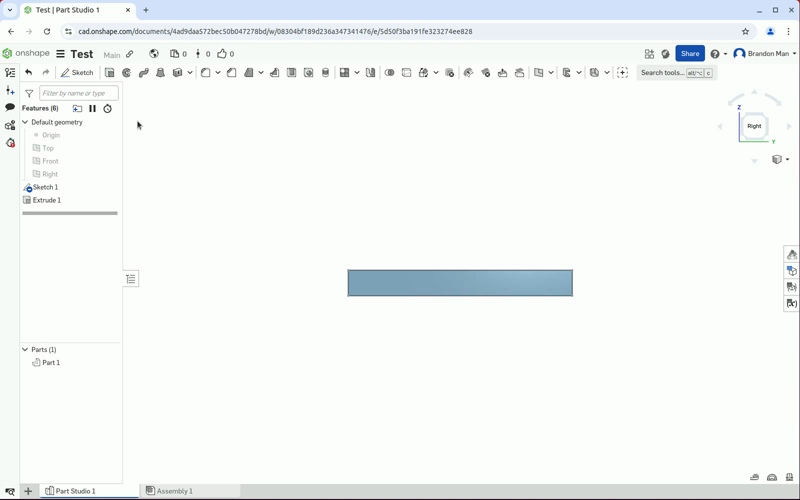
key(shift+h)
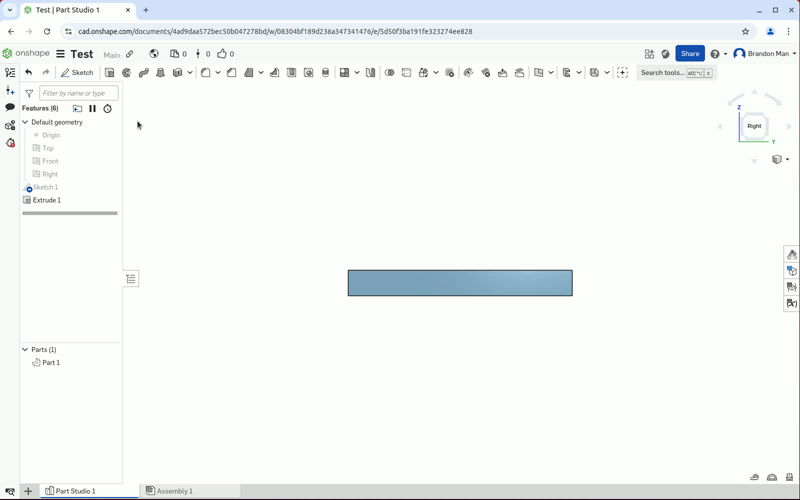
mouse_move(73, 189)
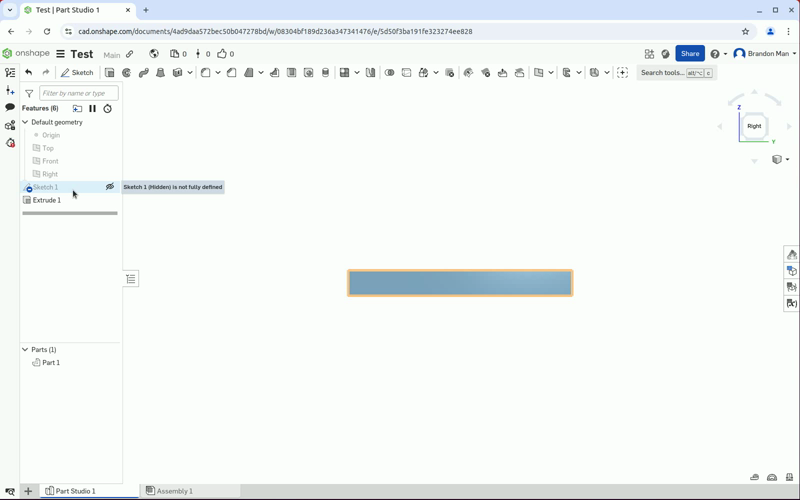
click(73, 189)
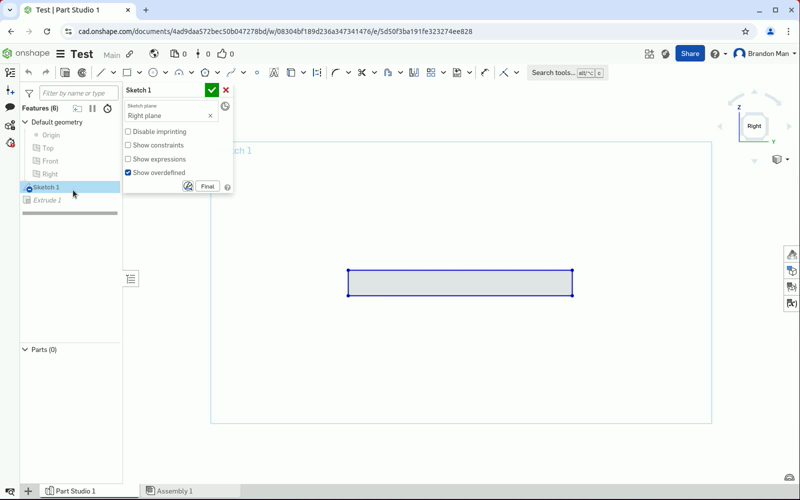
mouse_move(229, 92)
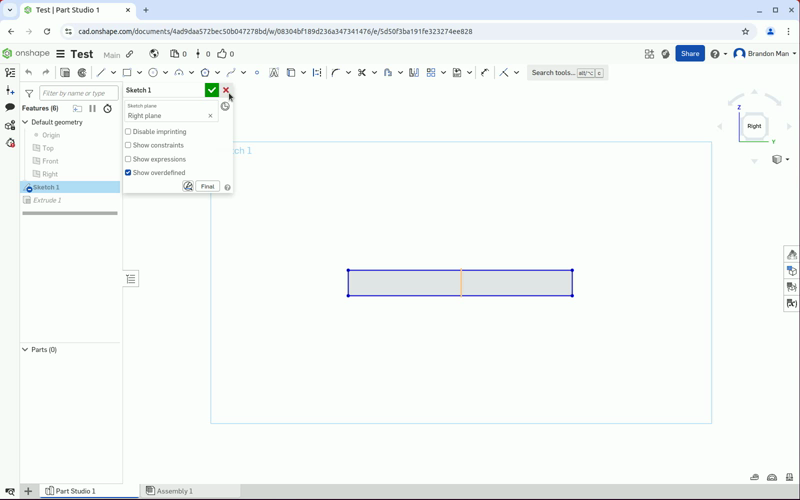
click(229, 92)
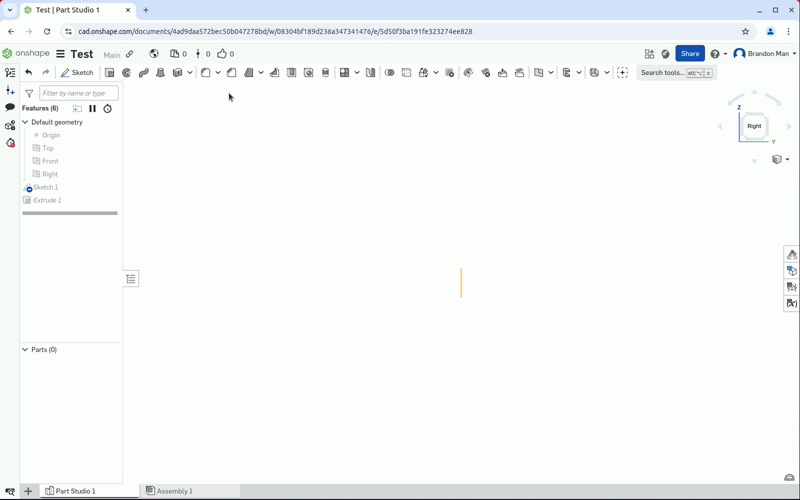
mouse_move(541, 75)
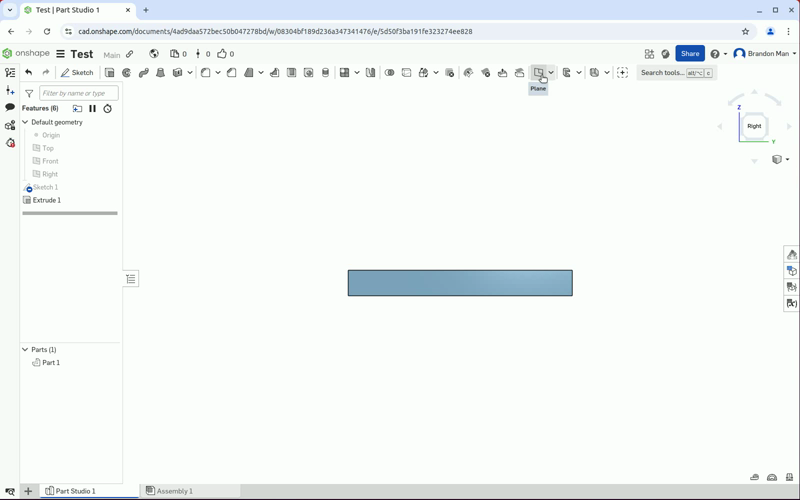
click(541, 75)
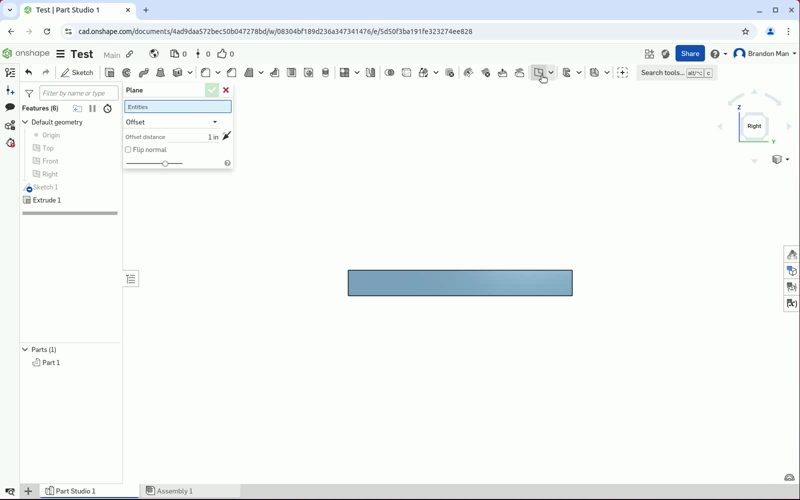
mouse_move(73, 176)
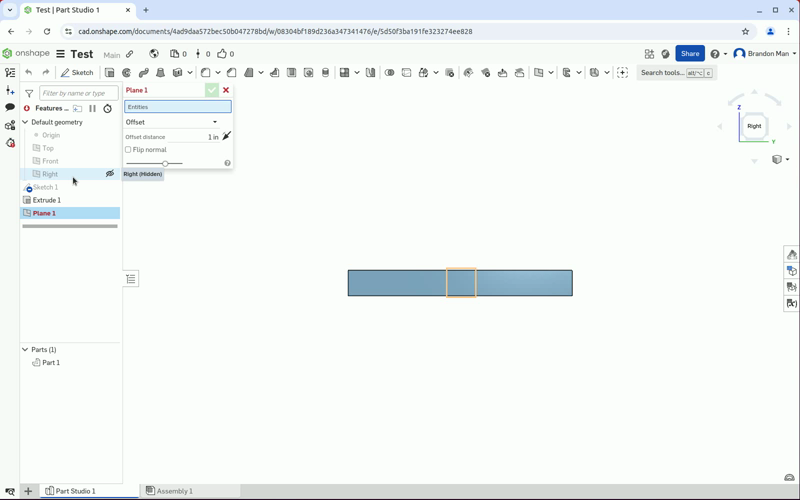
click(73, 176)
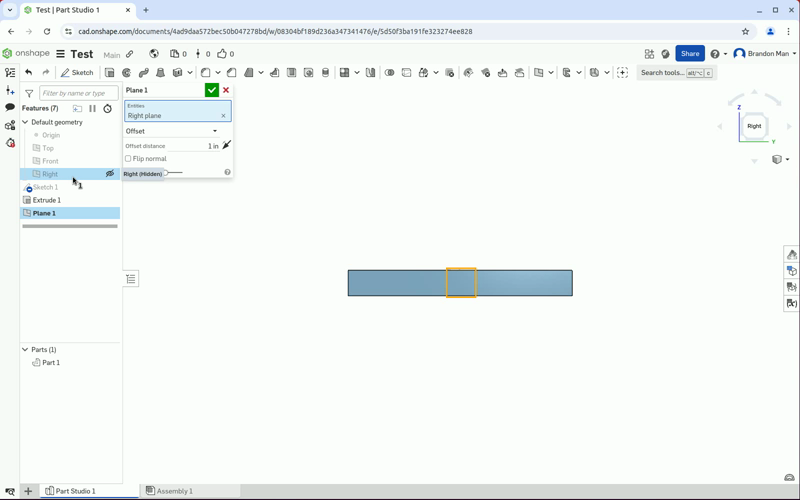
key(tab, 2)
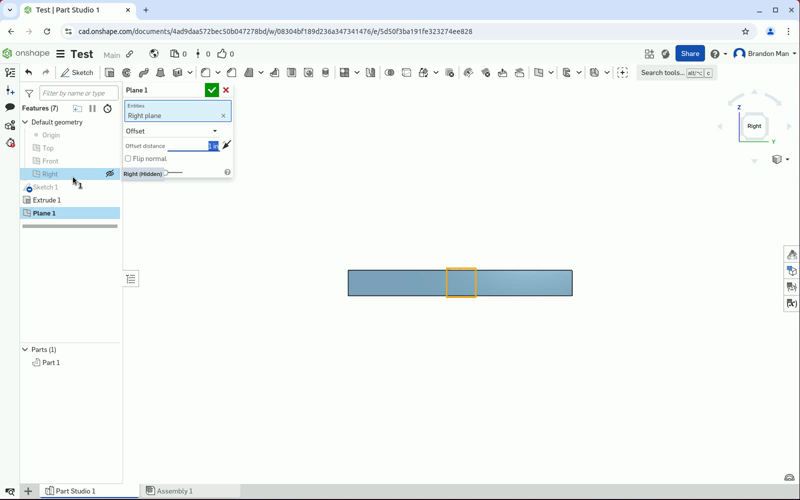
text(2.65)
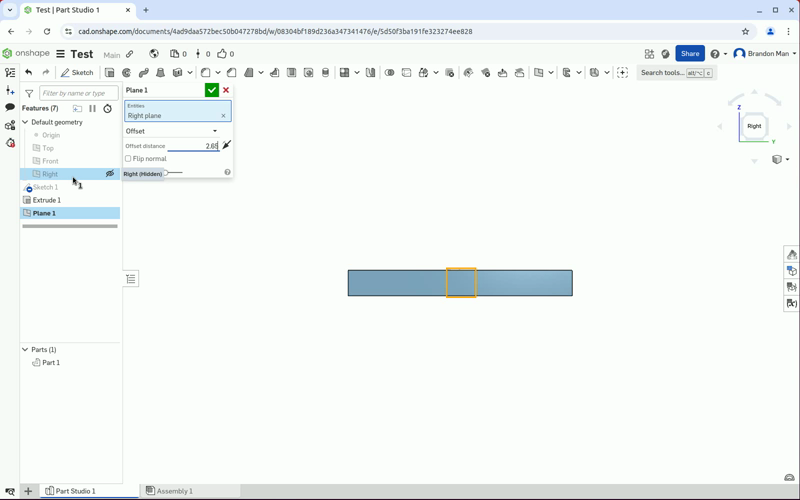
key(enter, 2)
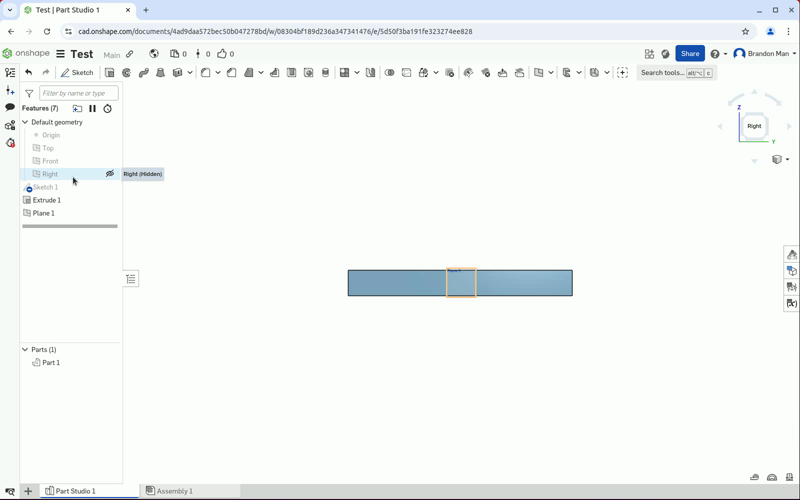
key(shift+s)
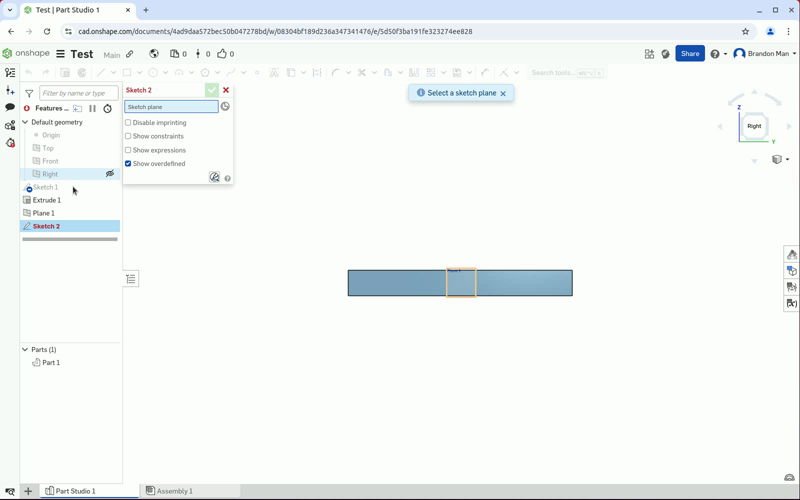
mouse_move(73, 215)
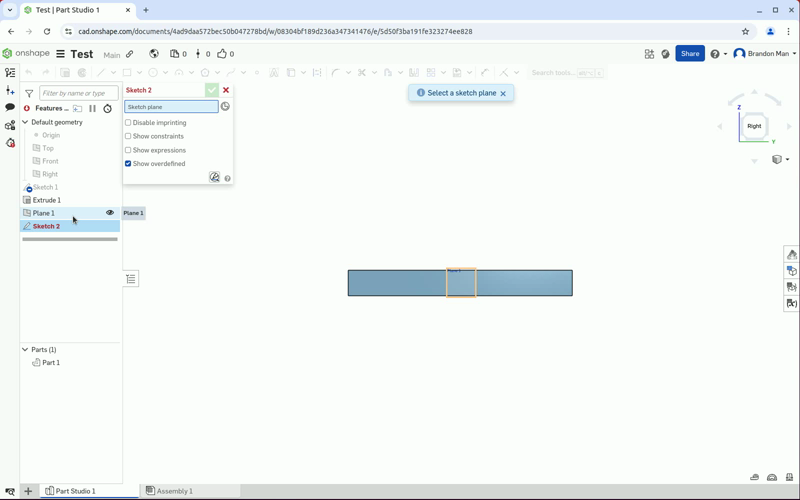
click(73, 215)
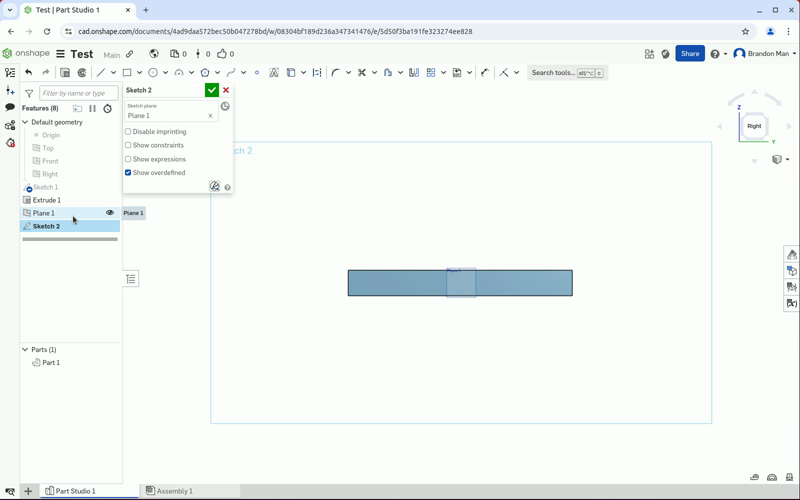
mouse_move(73, 352)
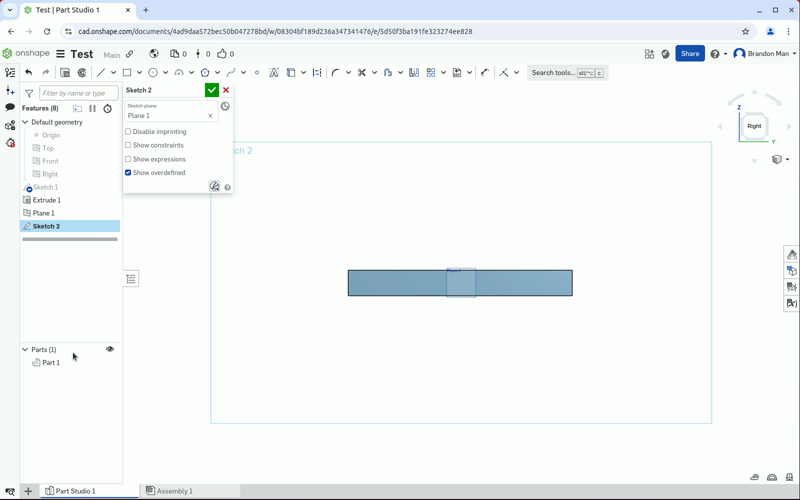
key(y)
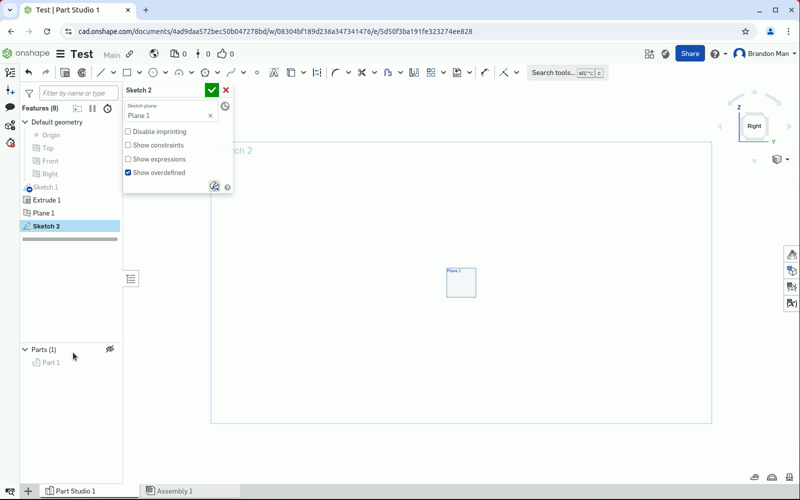
key(l)
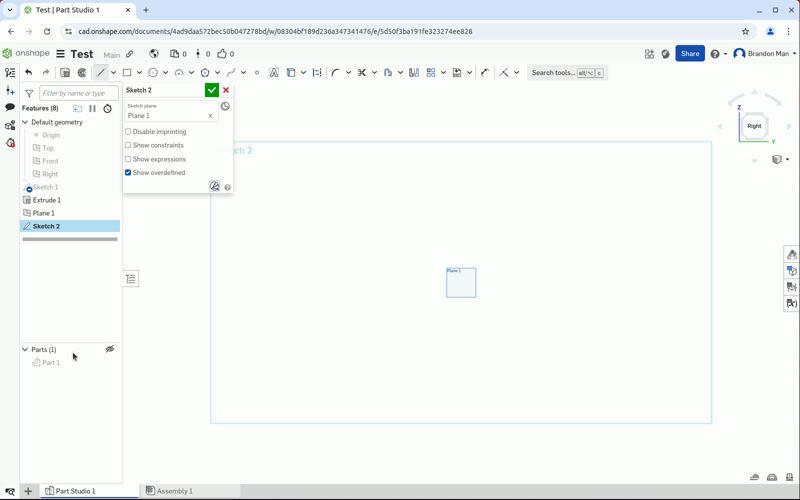
key_down(shift)
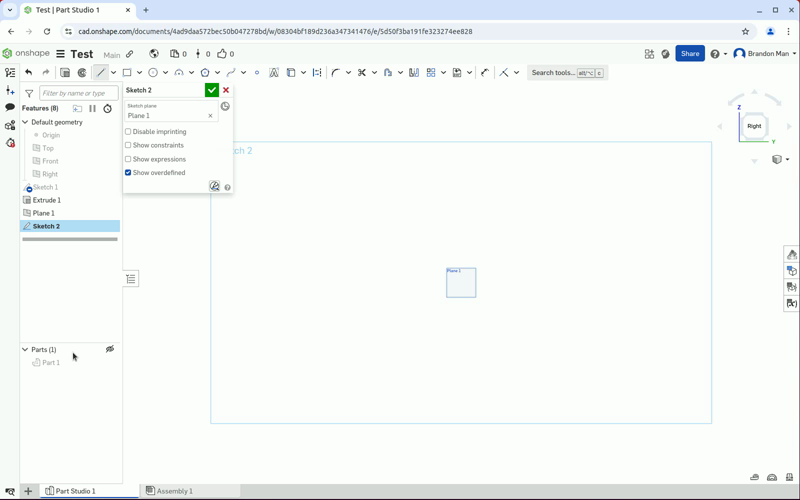
mouse_move(454, 282)
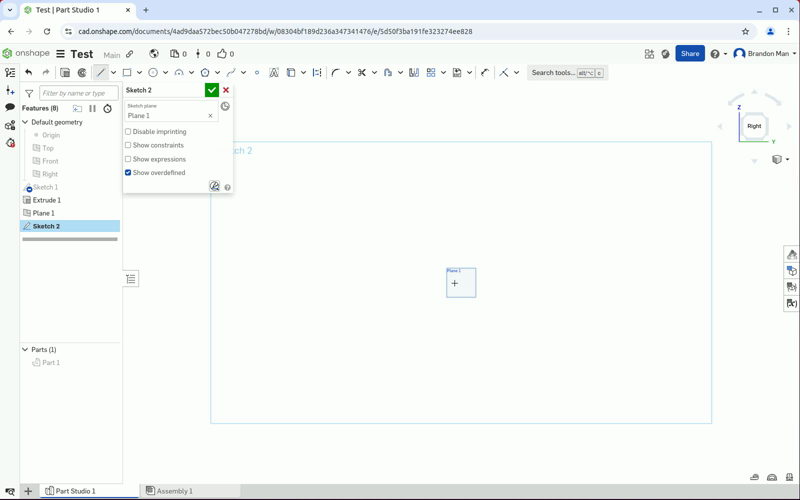
click(454, 282)
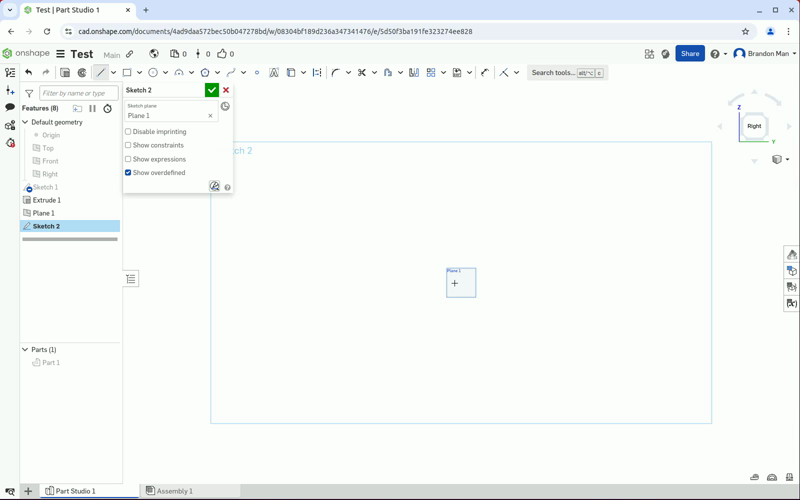
key_up(shift)
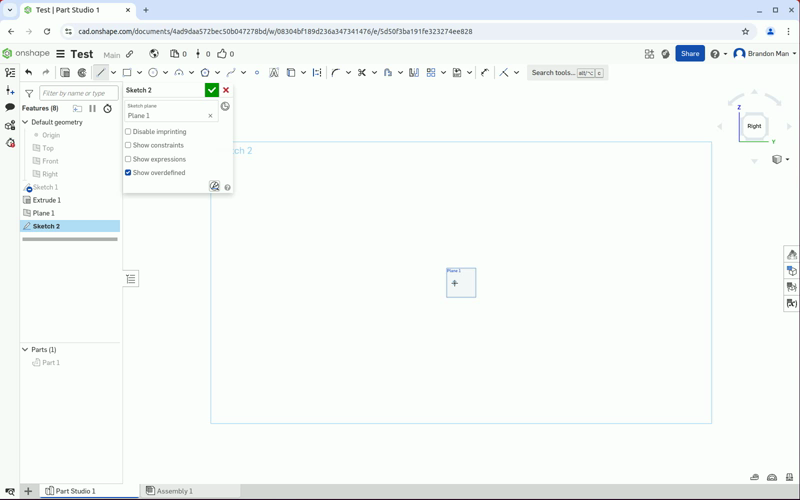
key_down(shift)
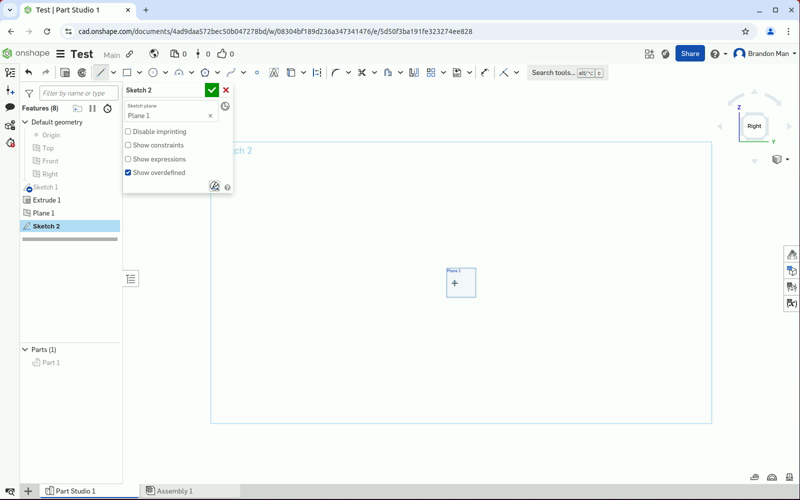
mouse_move(484, 282)
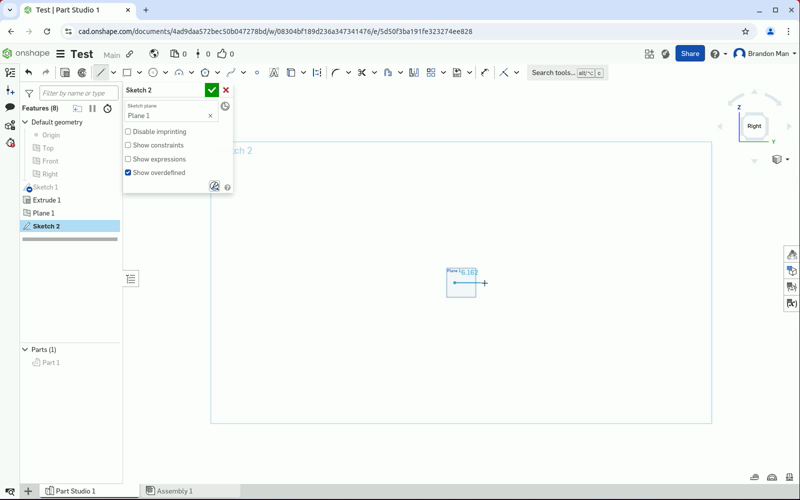
mouse_move(468, 282)
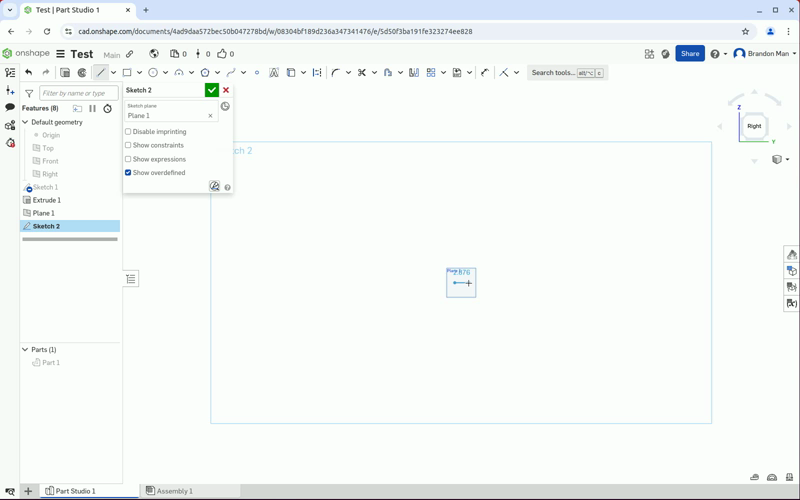
click(468, 282)
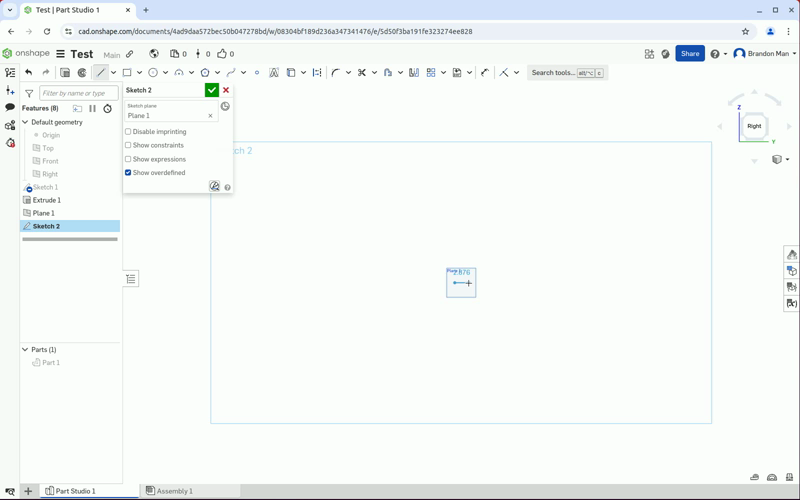
key_up(shift)
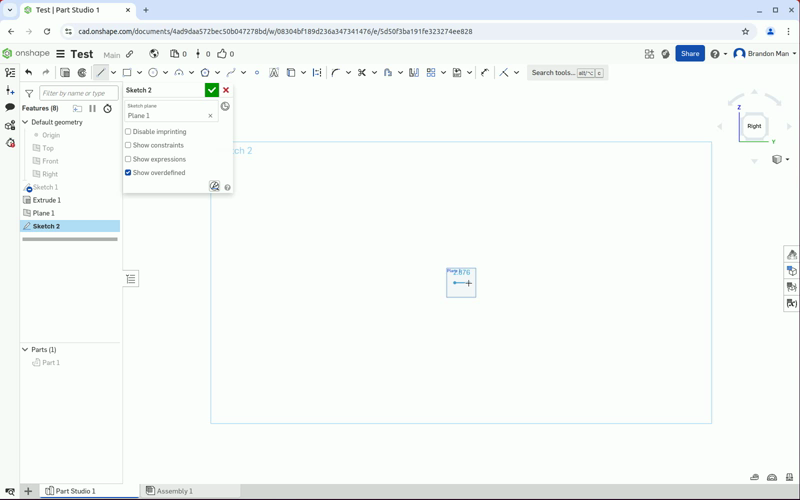
key_down(shift)
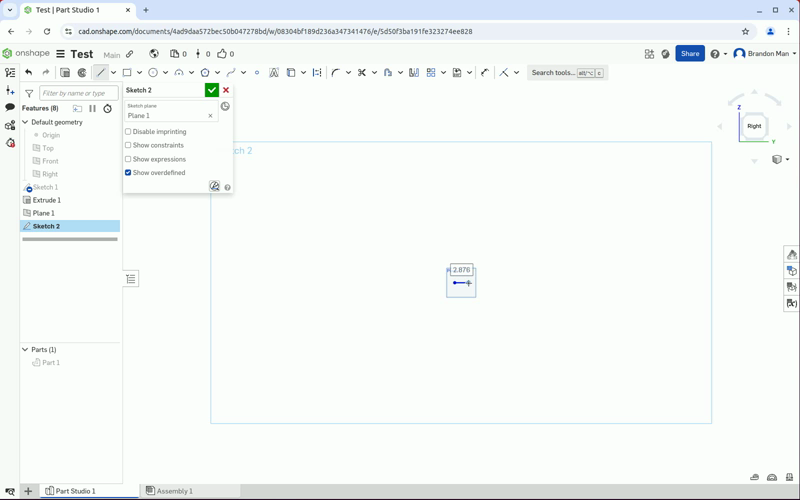
mouse_move(498, 282)
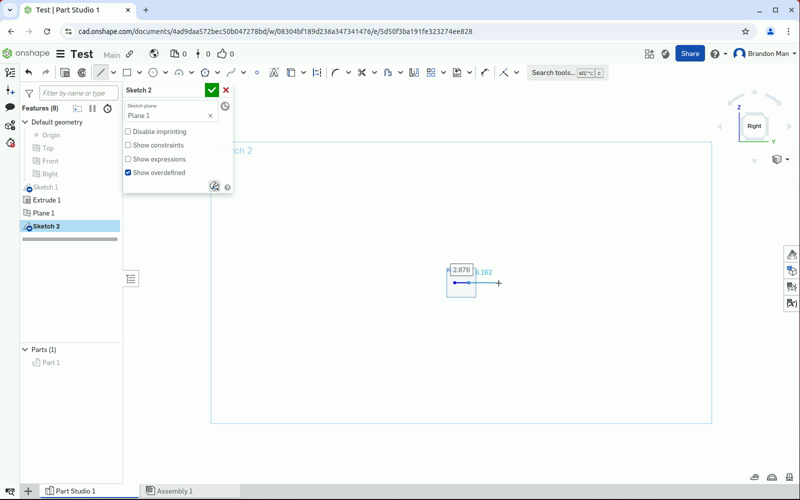
mouse_move(468, 269)
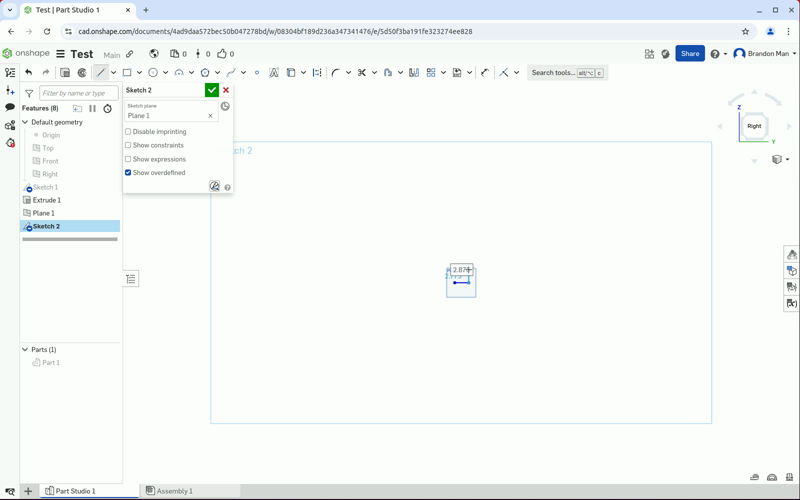
click(468, 269)
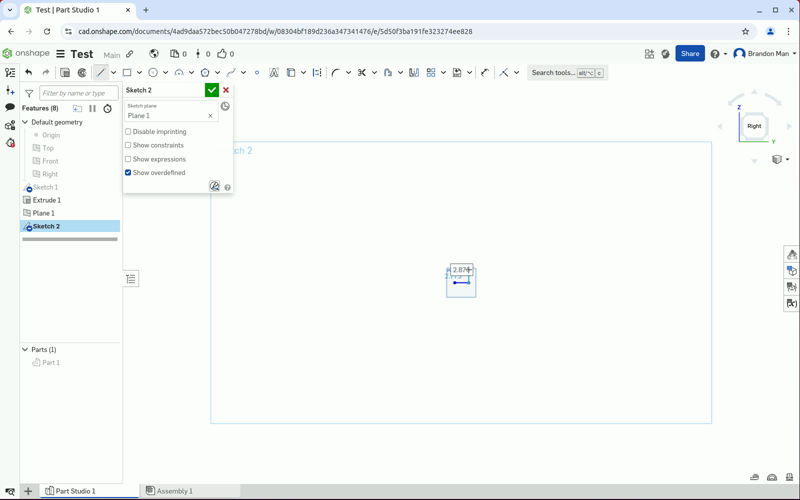
key_up(shift)
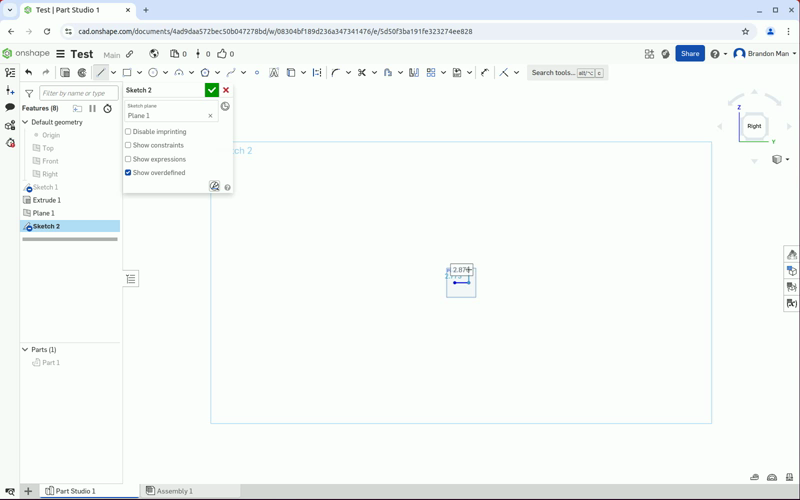
key_down(shift)
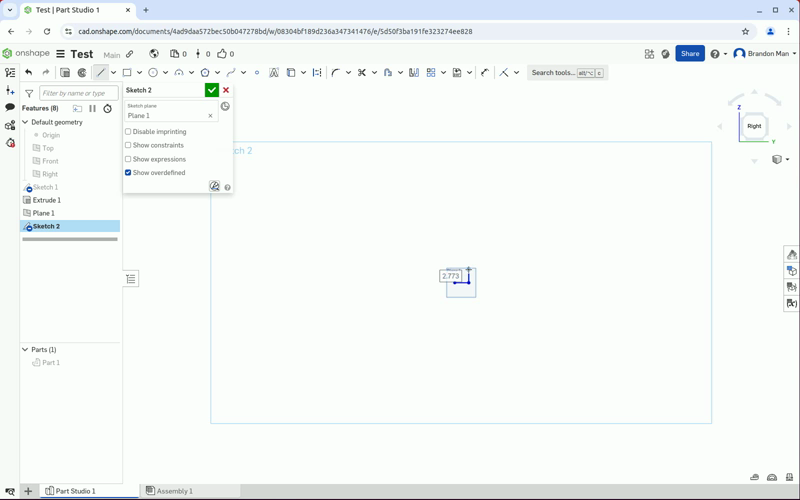
mouse_move(498, 269)
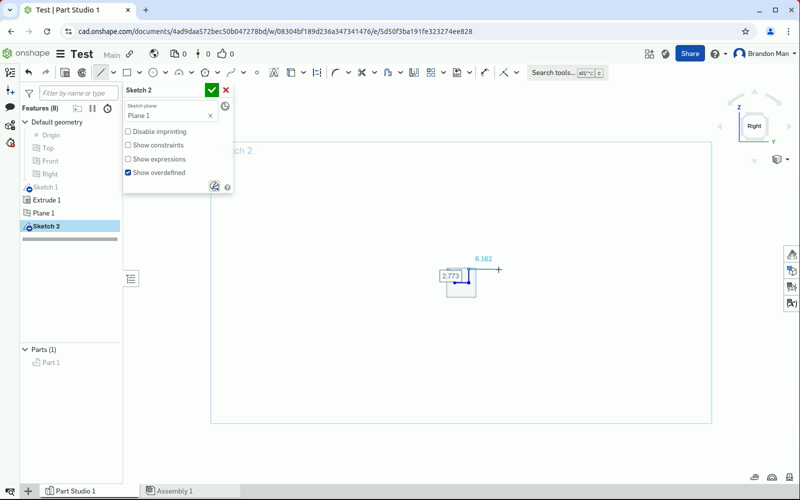
mouse_move(454, 269)
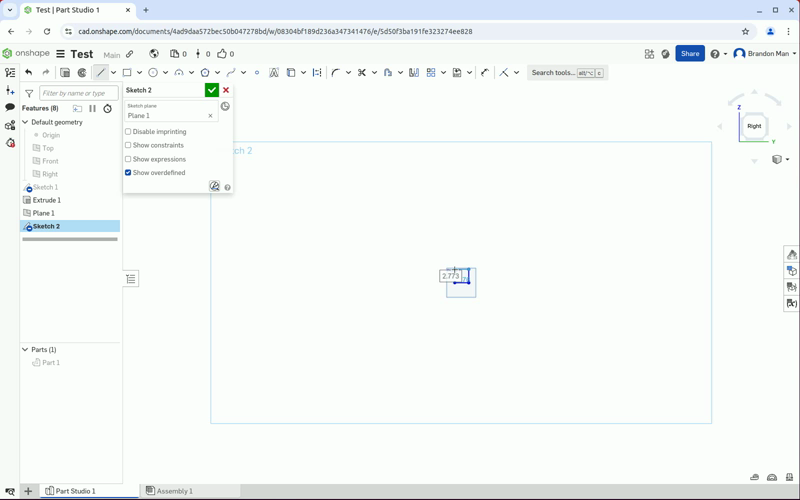
click(454, 269)
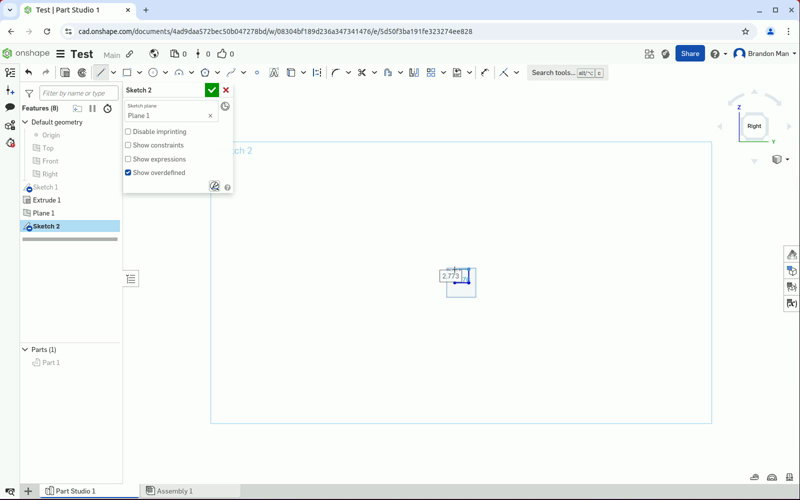
key_up(shift)
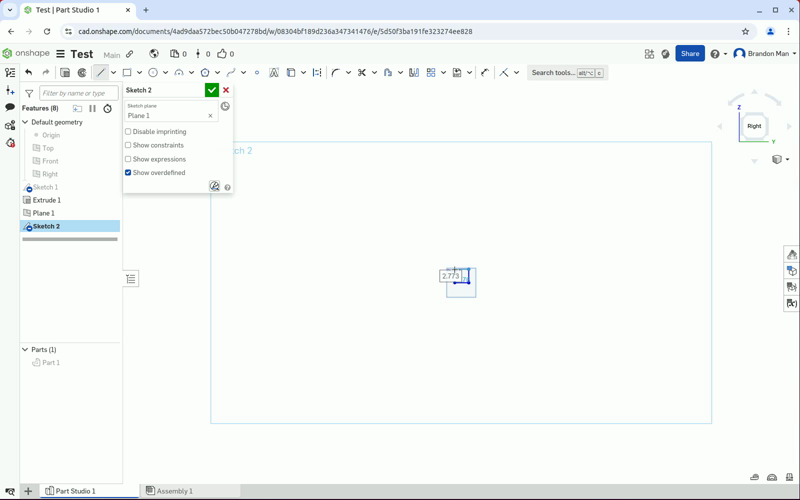
mouse_move(484, 269)
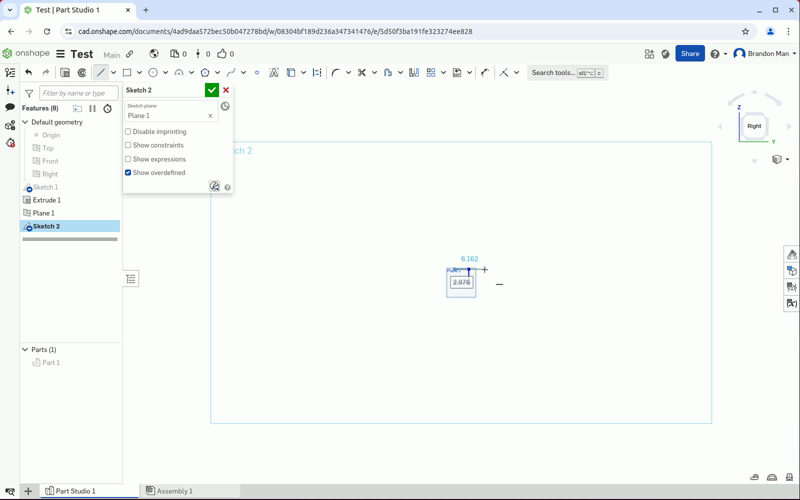
key_down(shift)
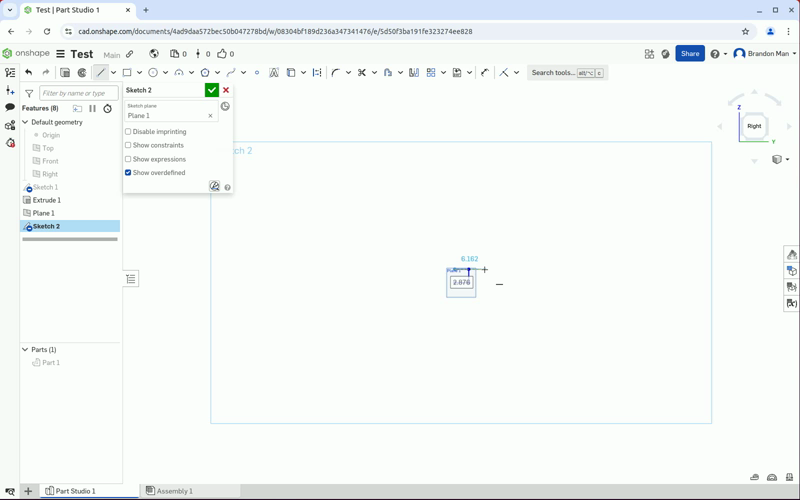
mouse_move(454, 282)
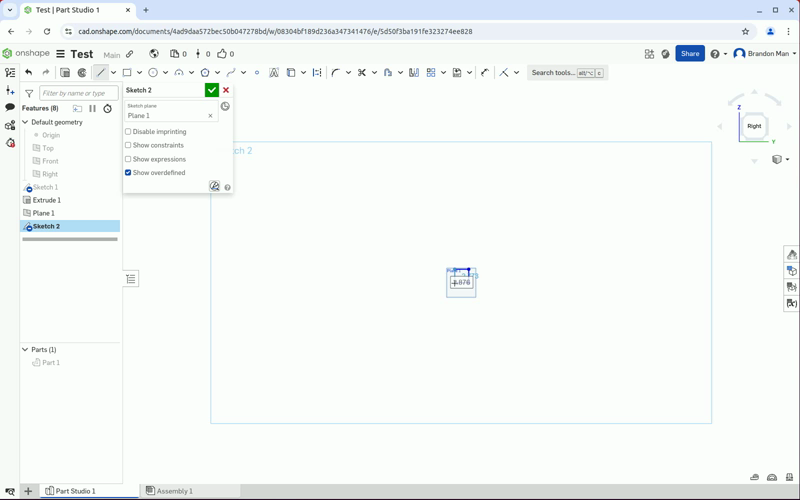
key_up(shift)
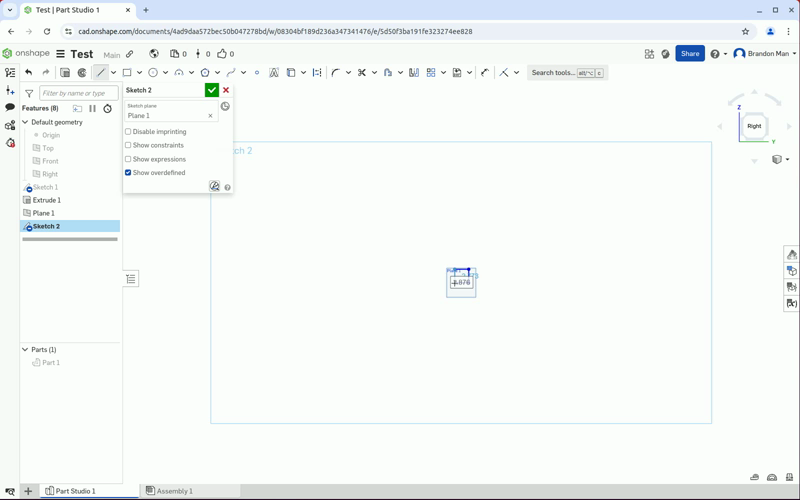
click(454, 282)
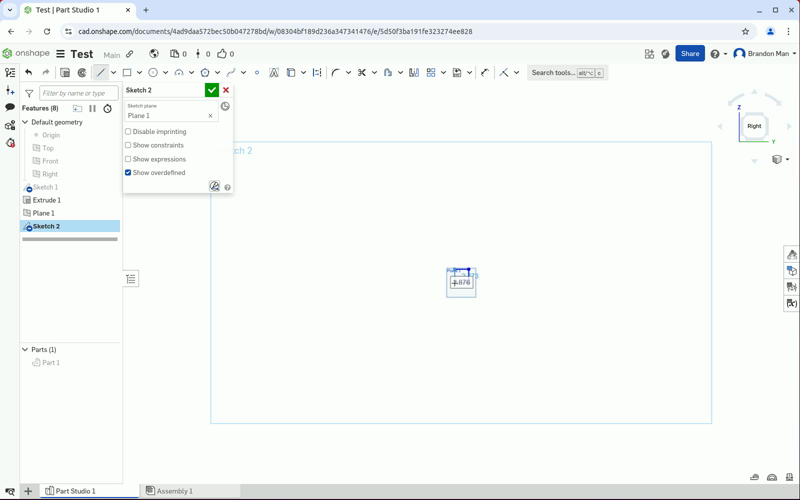
key(esc)
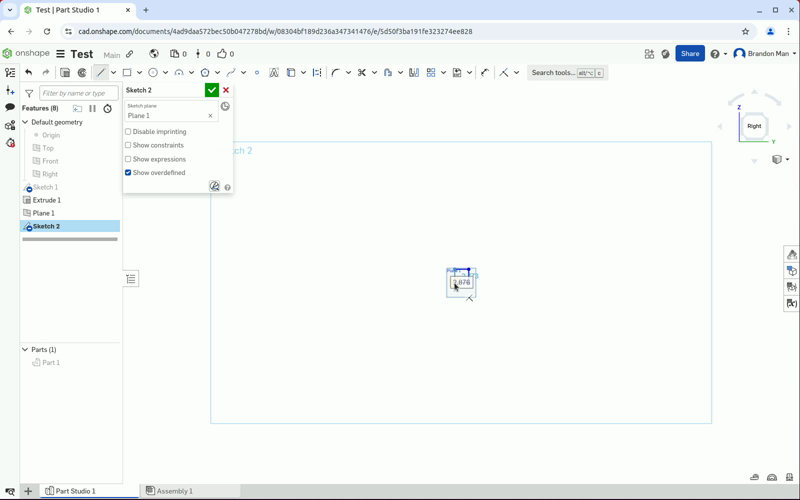
mouse_move(460, 279)
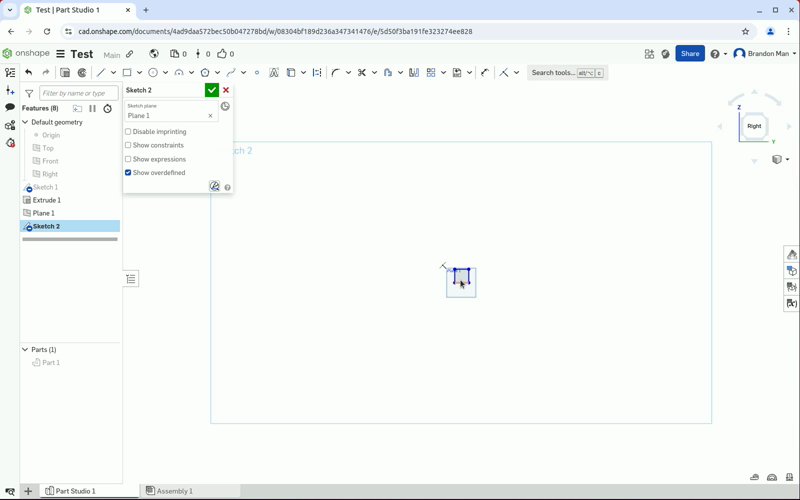
scroll(6)
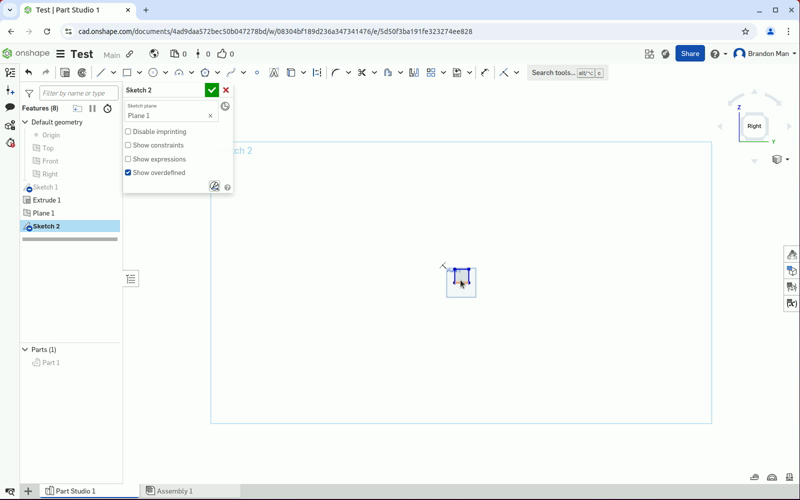
scroll(6)
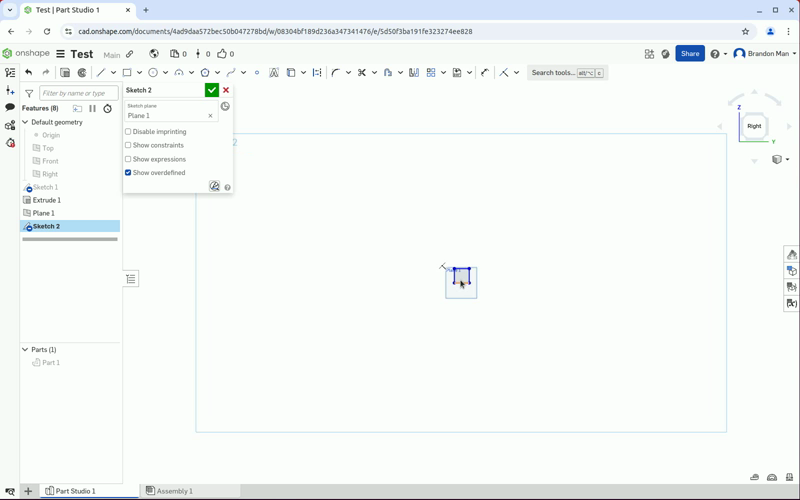
scroll(6)
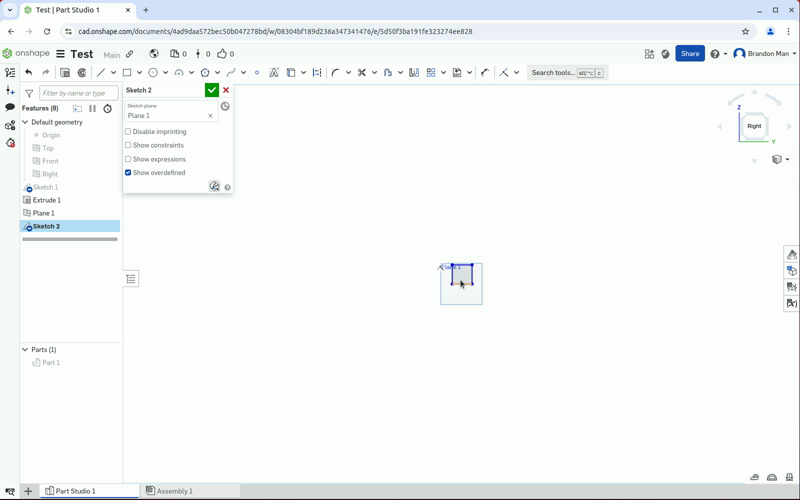
scroll(6)
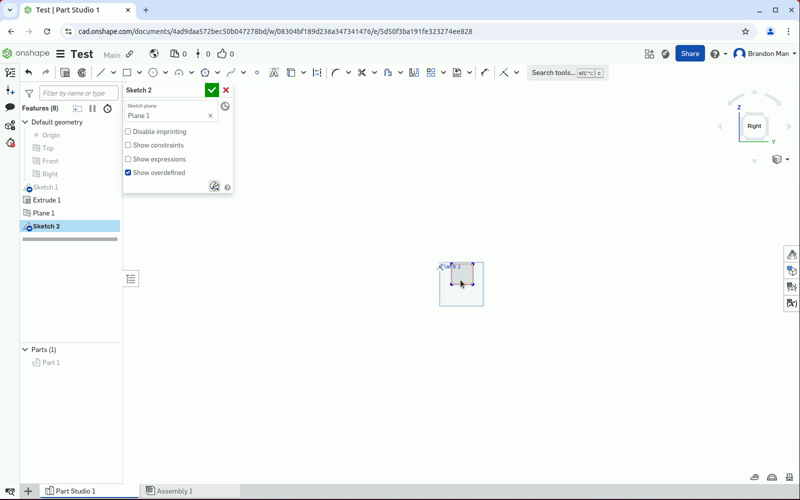
scroll(6)
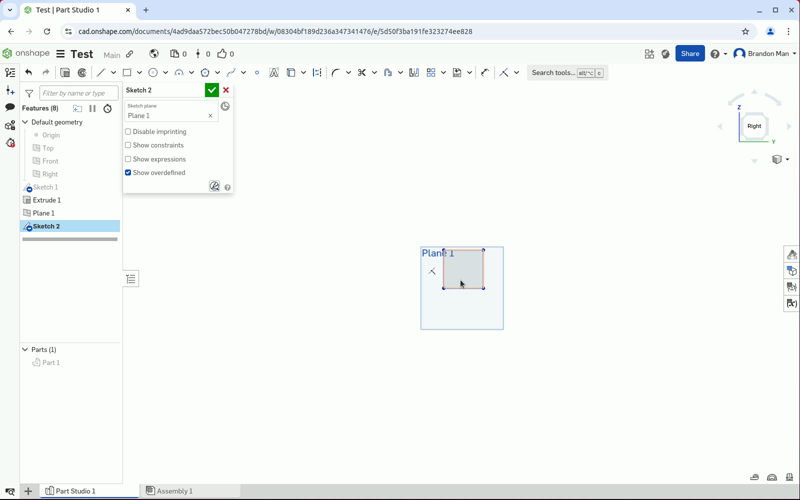
scroll(6)
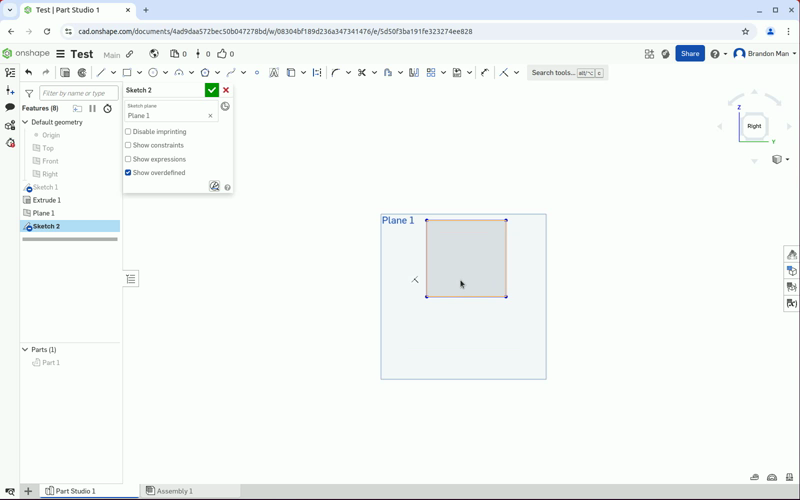
scroll(6)
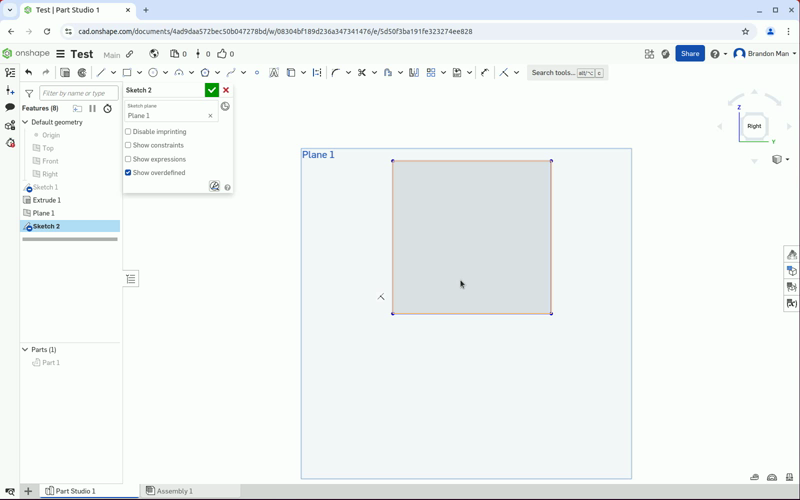
click(460, 279)
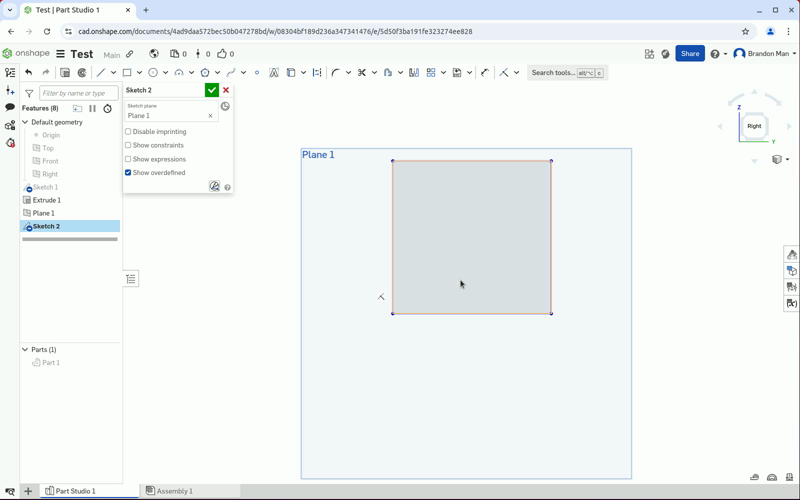
scroll(-6)
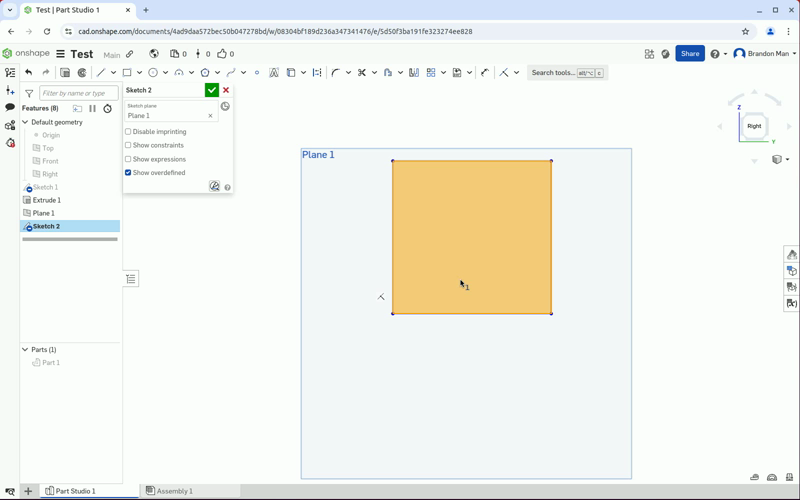
scroll(-6)
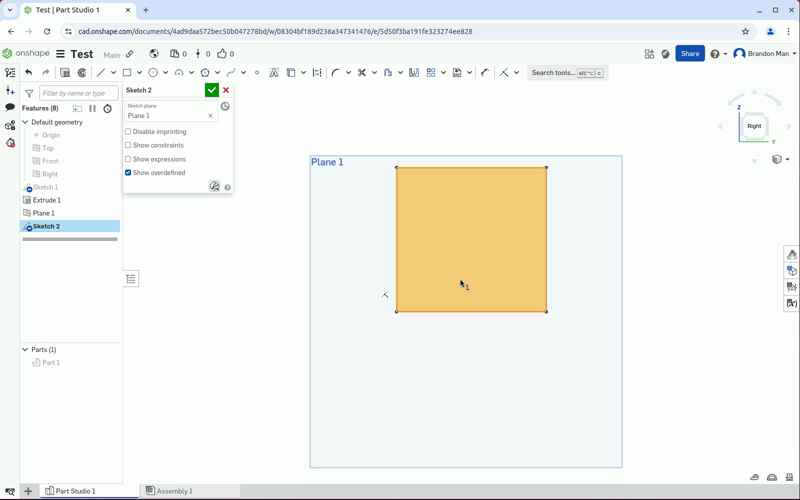
scroll(-6)
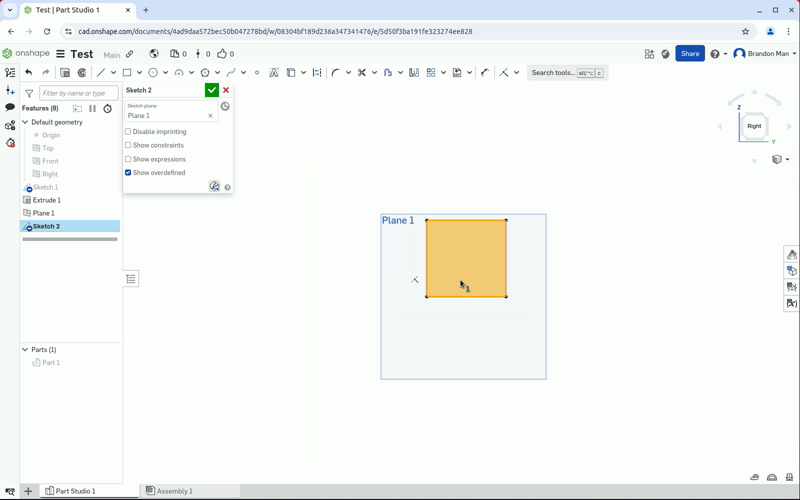
scroll(-6)
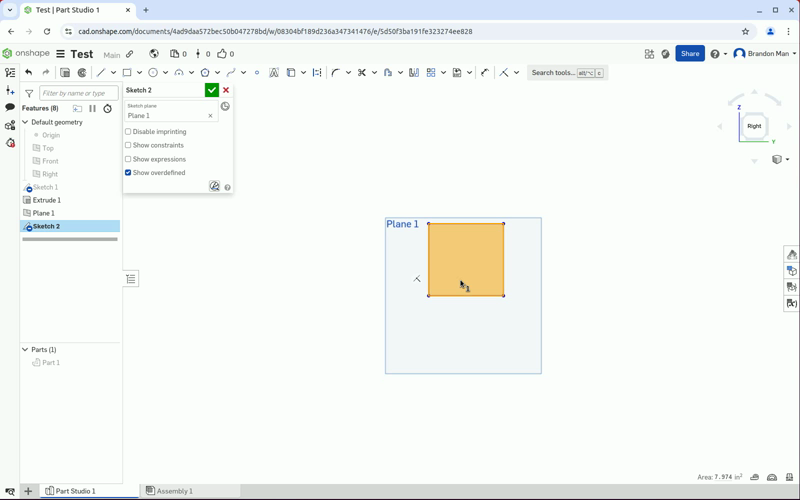
scroll(-6)
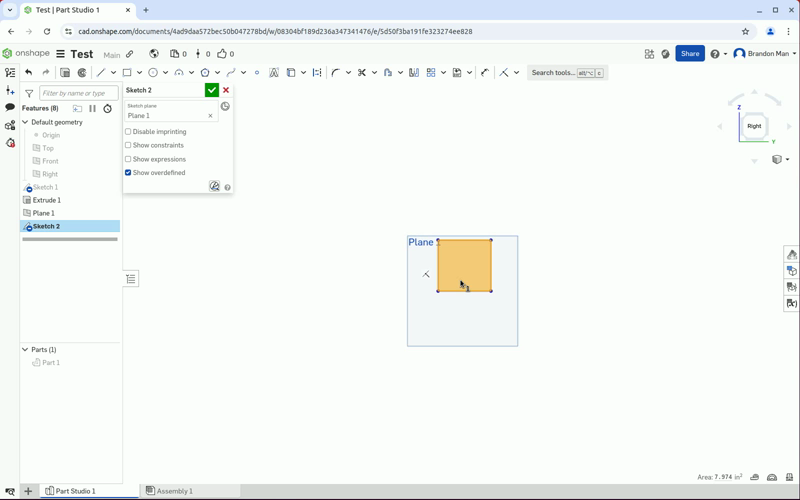
scroll(-6)
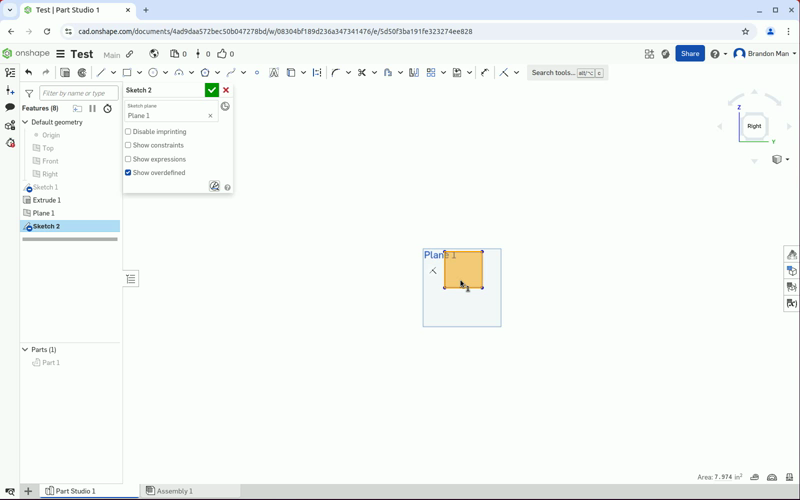
scroll(-6)
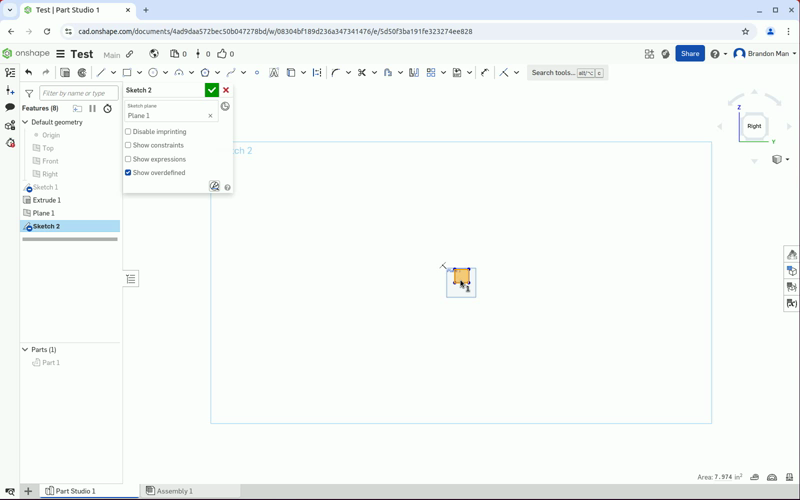
mouse_move(73, 352)
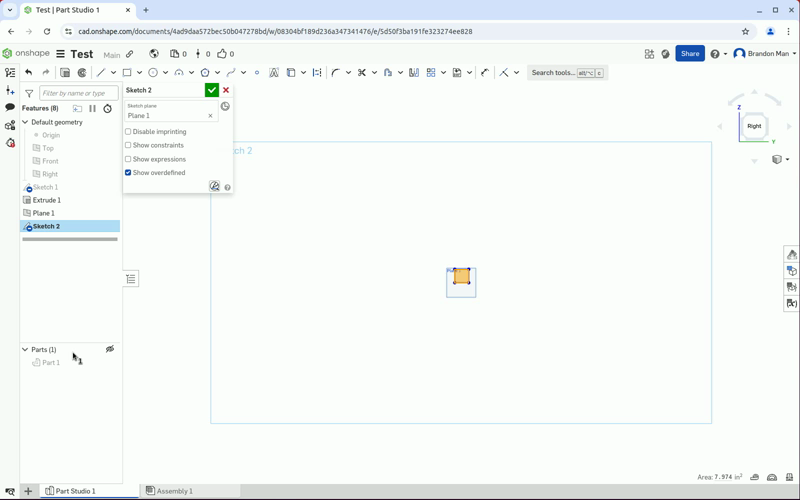
key(shift+y)
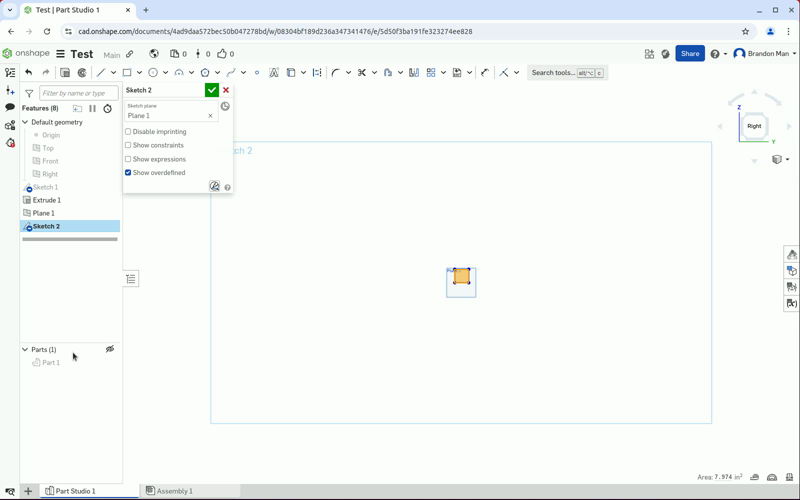
key(shift+e)
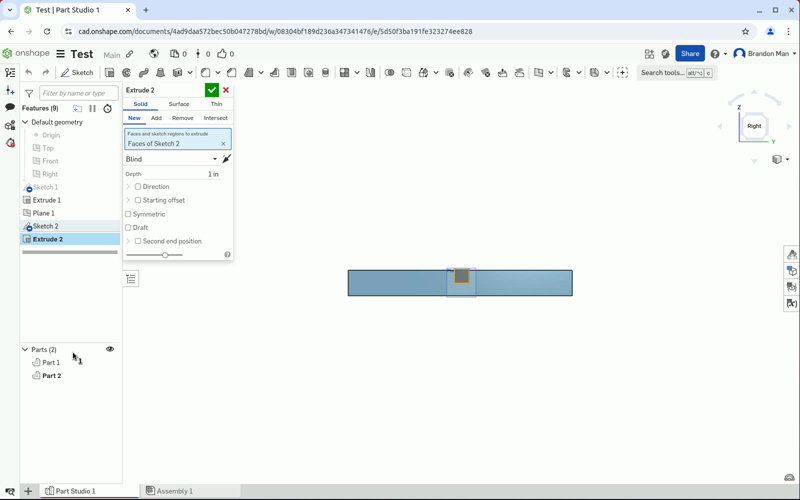
mouse_move(143, 106)
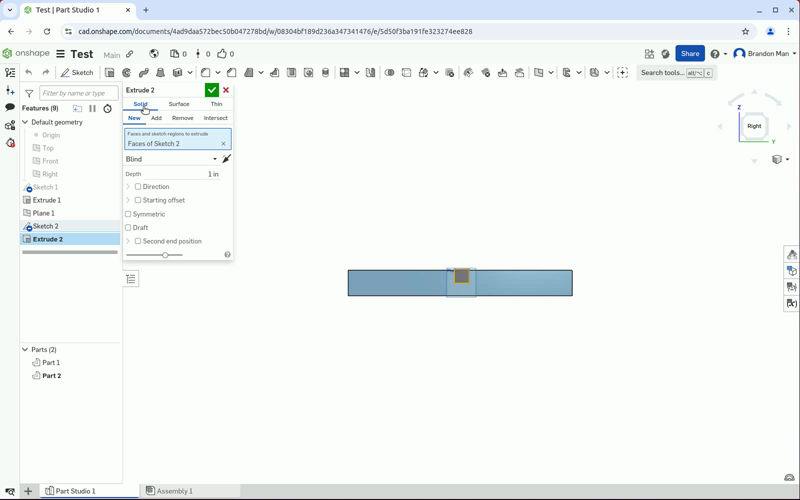
click(143, 106)
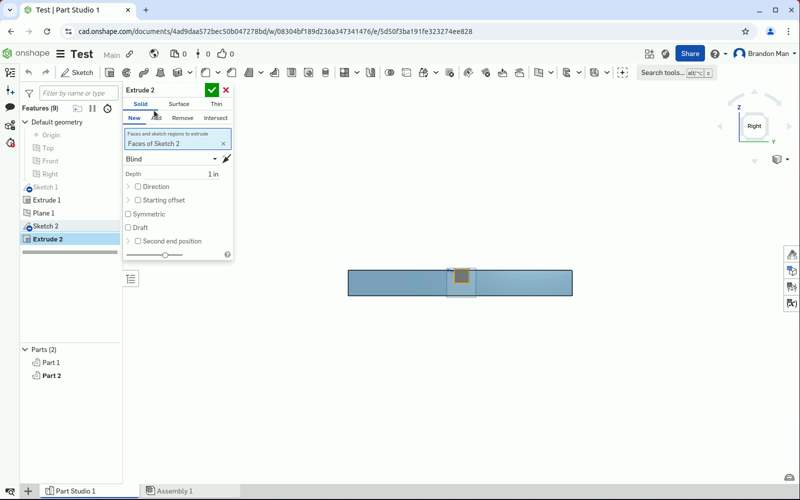
mouse_move(186, 120)
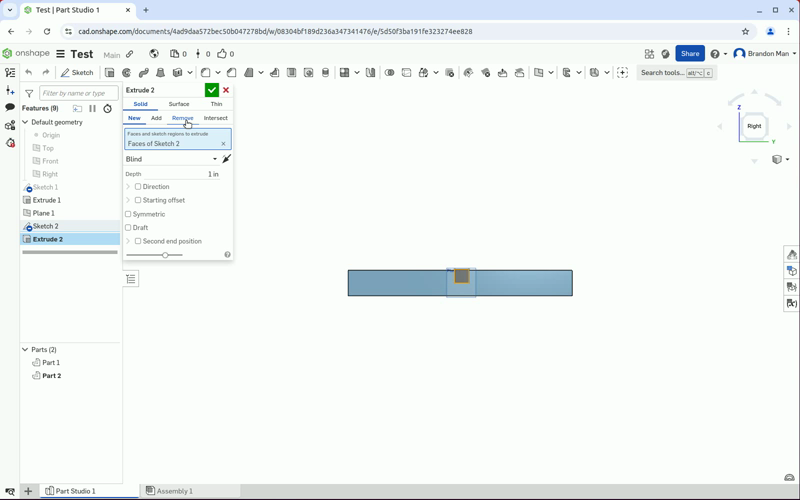
click(186, 120)
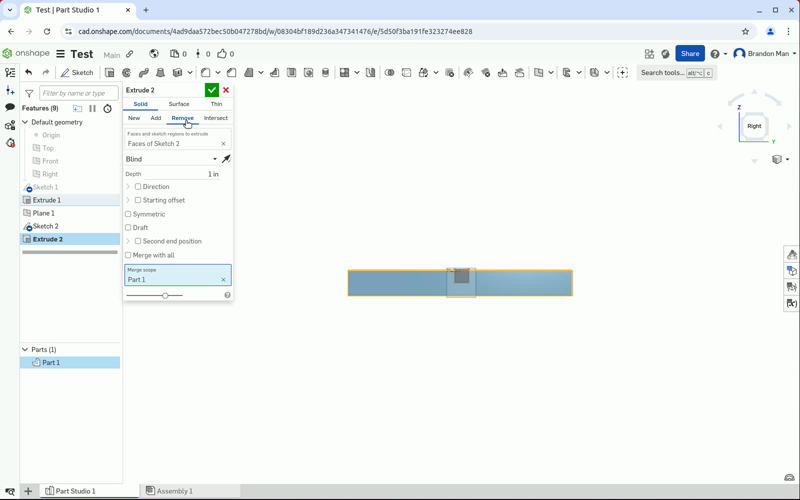
key(tab, 4)
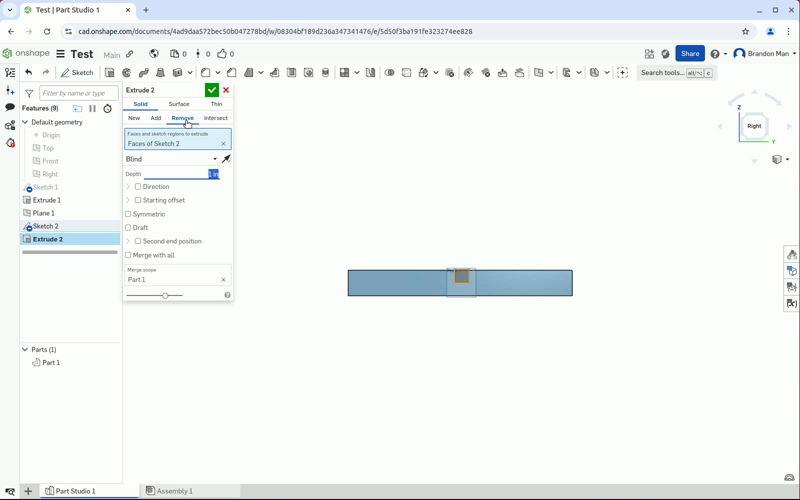
text(2.648)
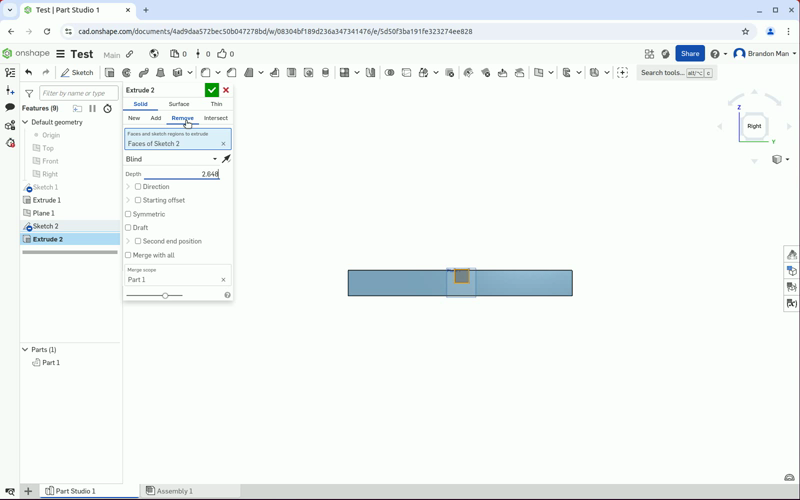
key(tab, 6)
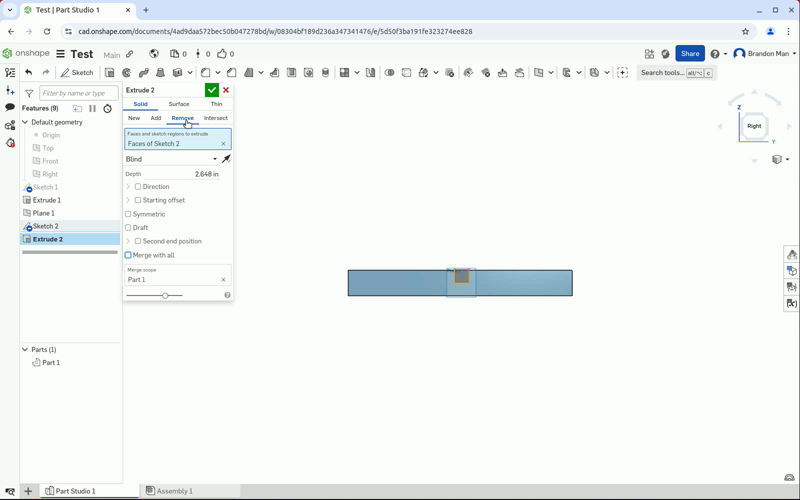
key(space)
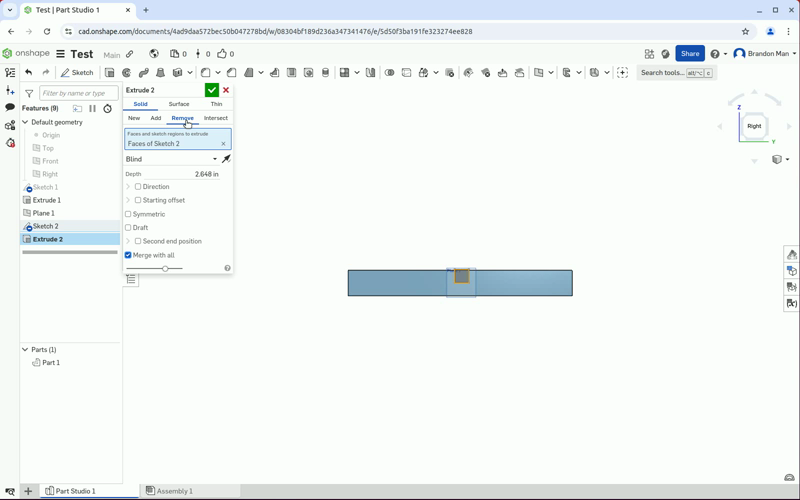
key(enter)
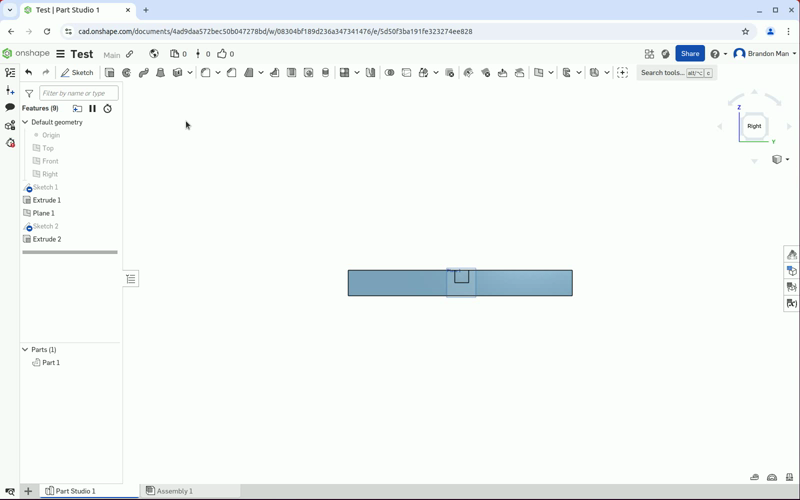
key(shift+h)
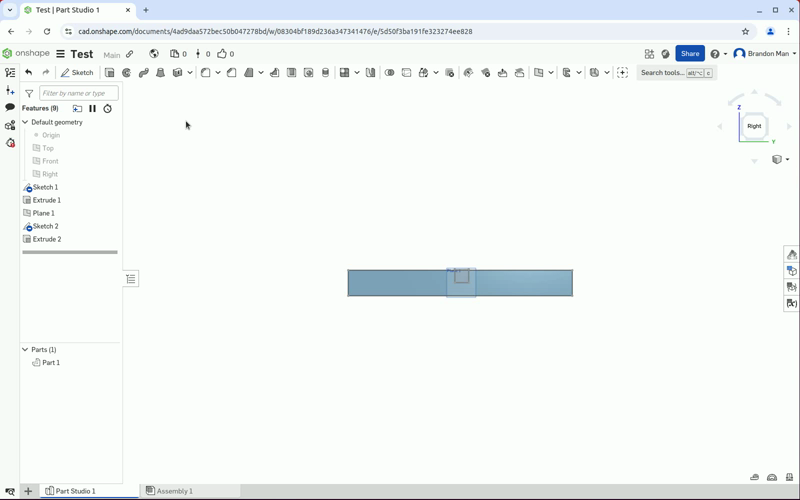
key(shift+h)
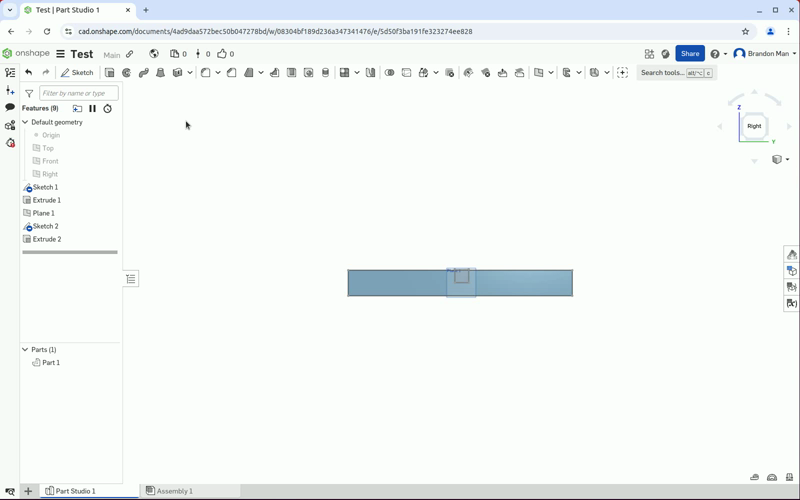
key(shift+7)
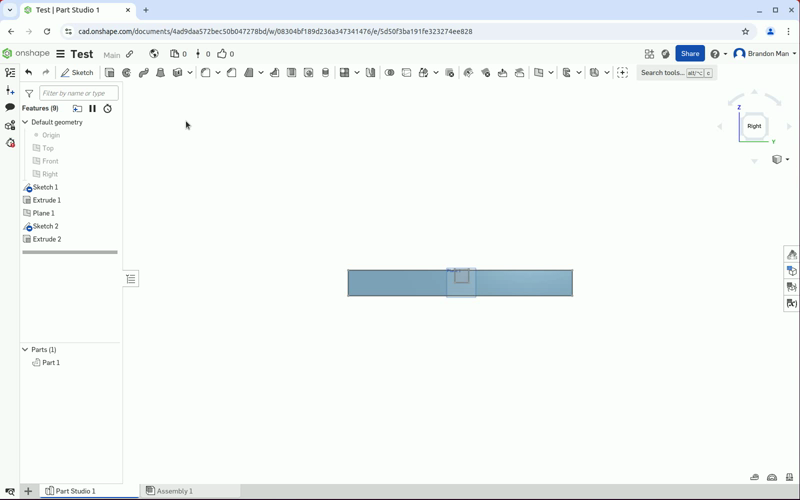
key(right, 2)
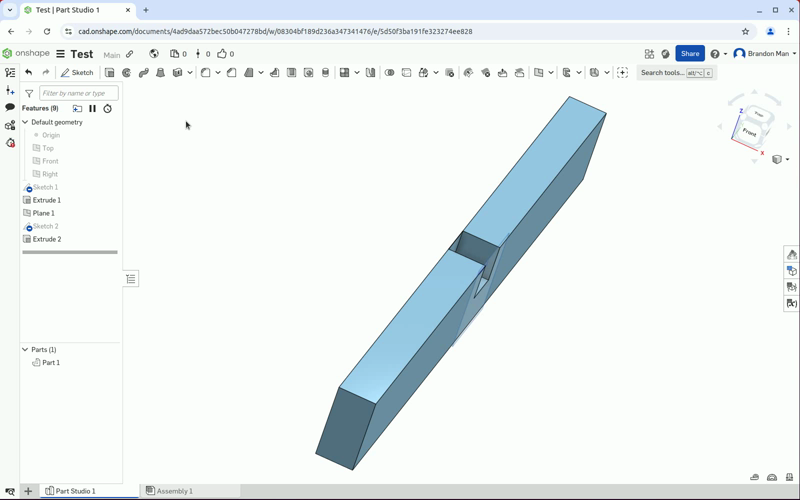
key(down, 2)
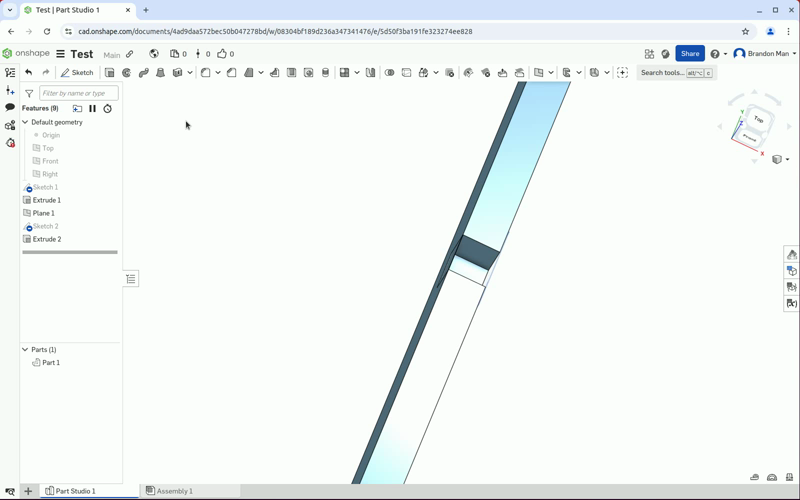
key(up, 2)
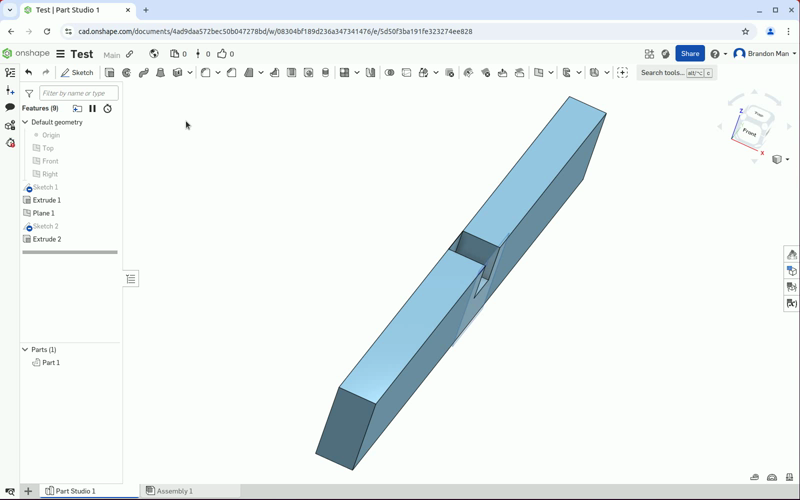
key(left, 2)
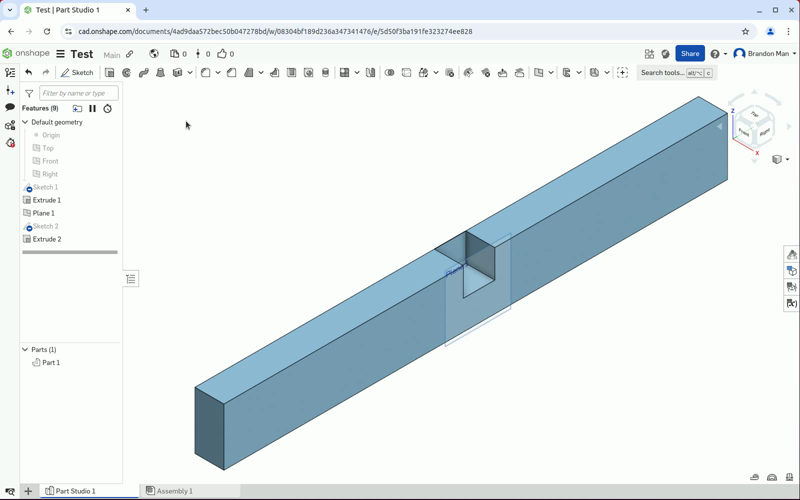
mouse_move(73, 189)
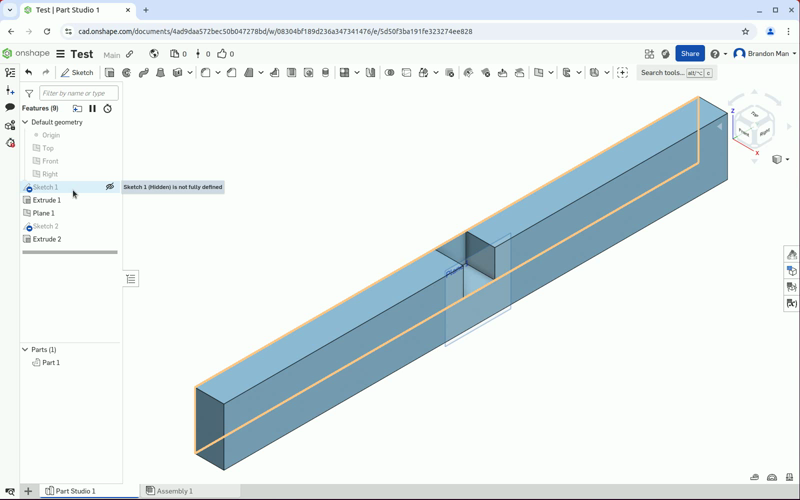
click(73, 189)